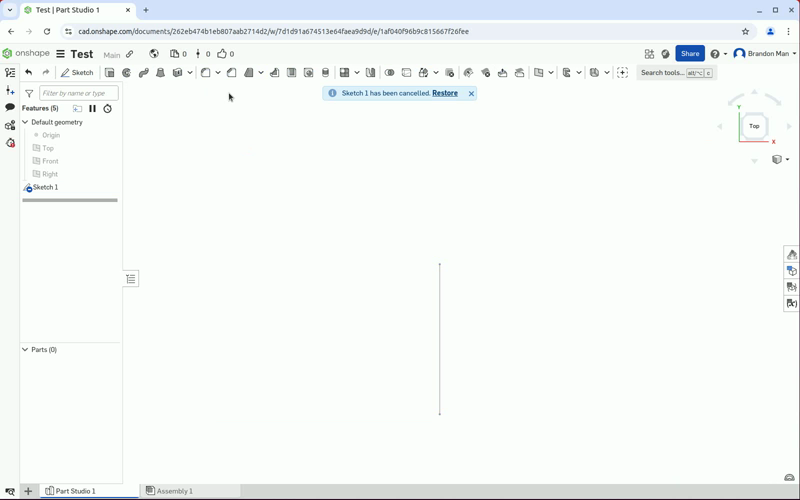
key(shift+h)
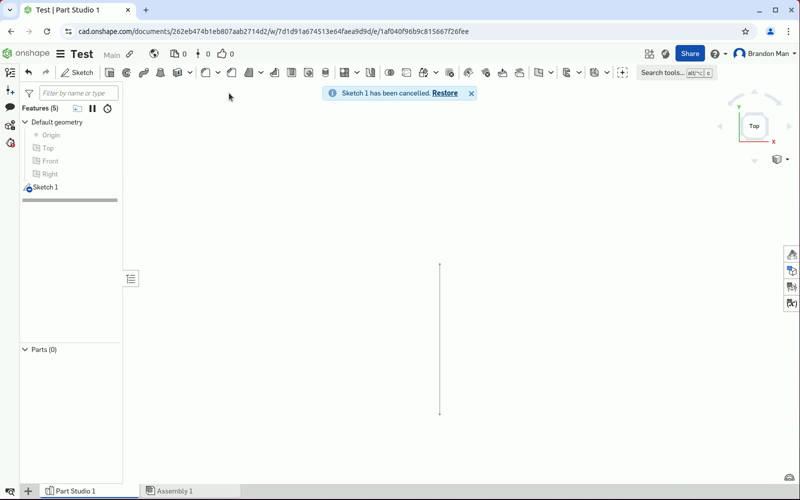
key(shift+s)
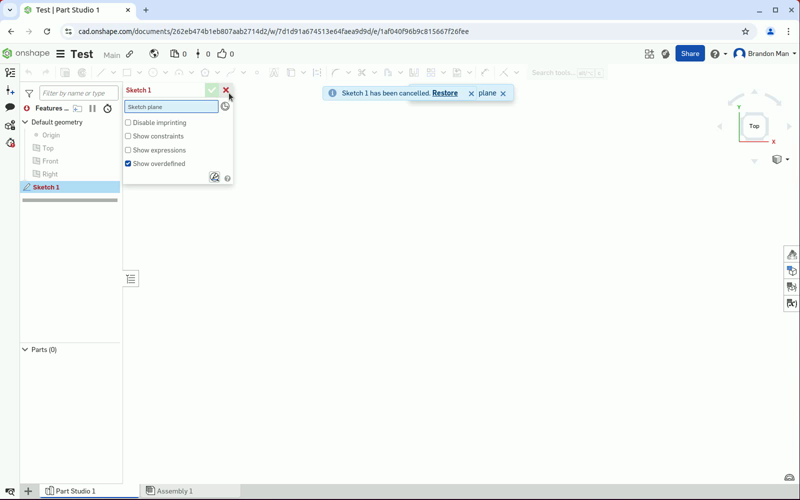
mouse_move(73, 150)
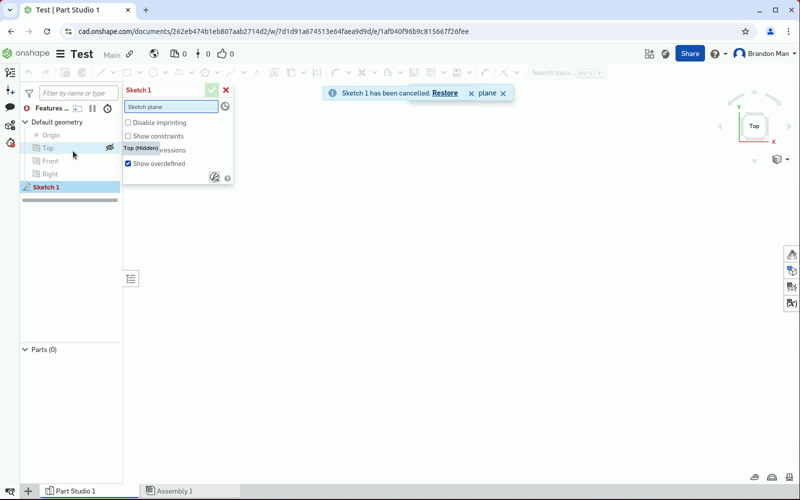
click(73, 150)
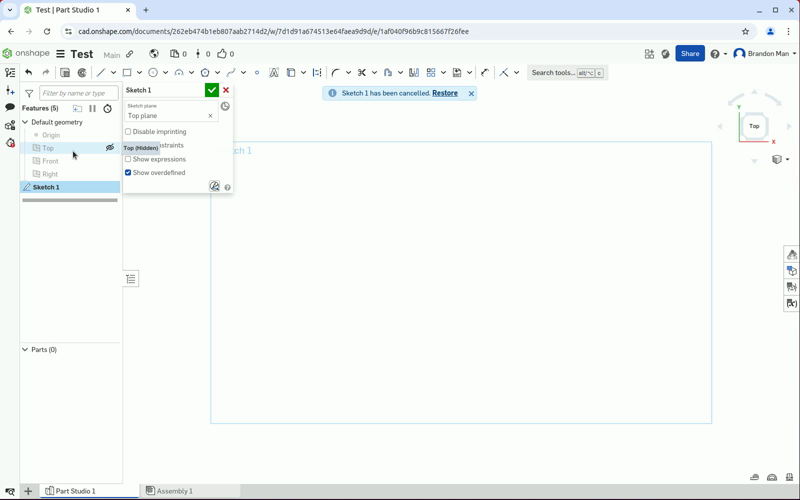
mouse_move(73, 352)
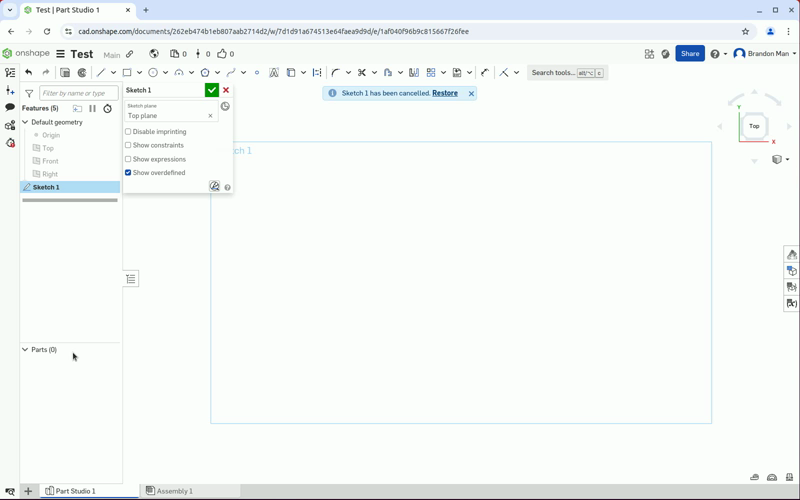
key(y)
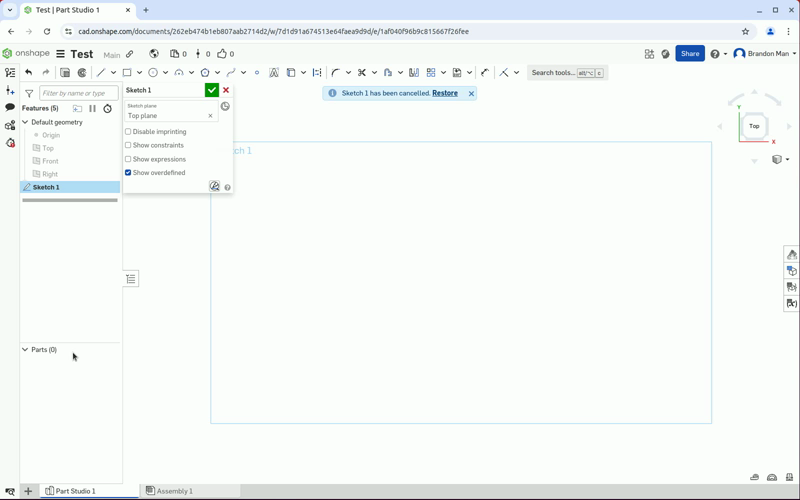
key(c)
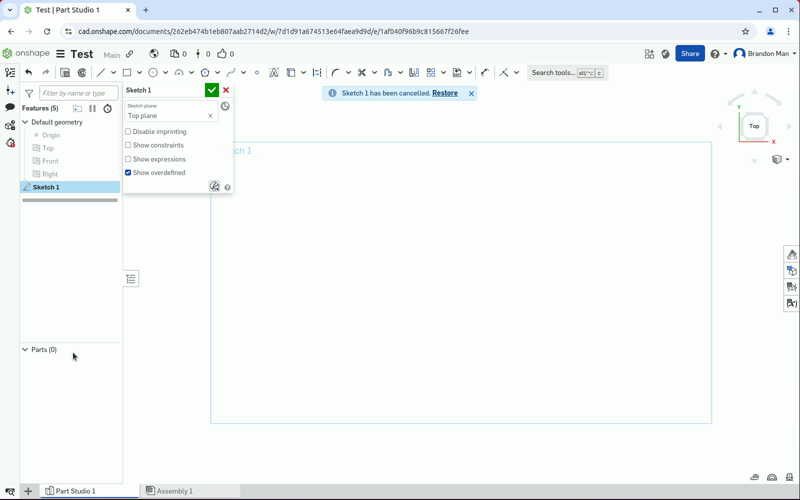
key_down(shift)
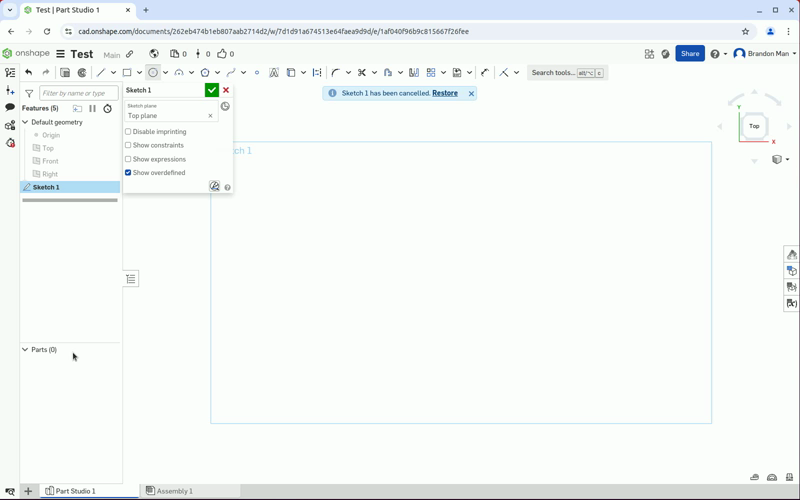
mouse_move(358, 259)
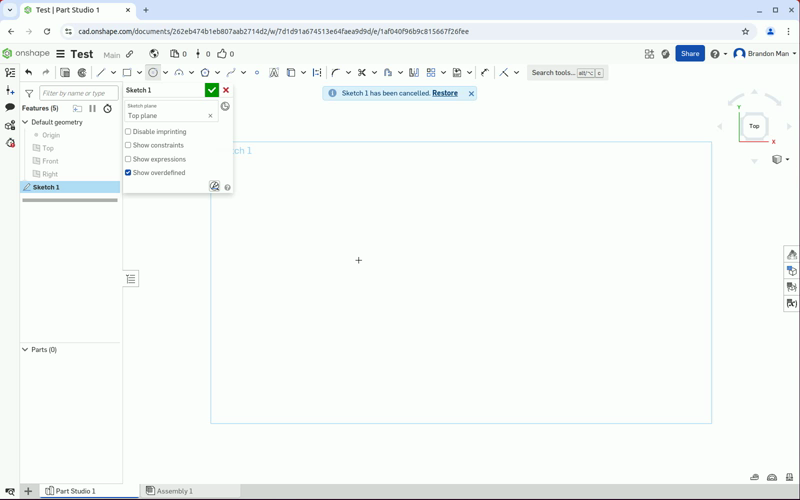
click(358, 259)
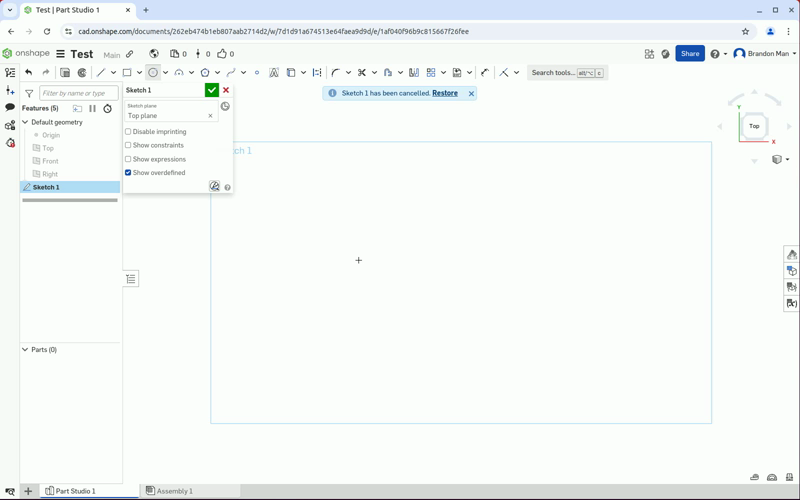
key_up(shift)
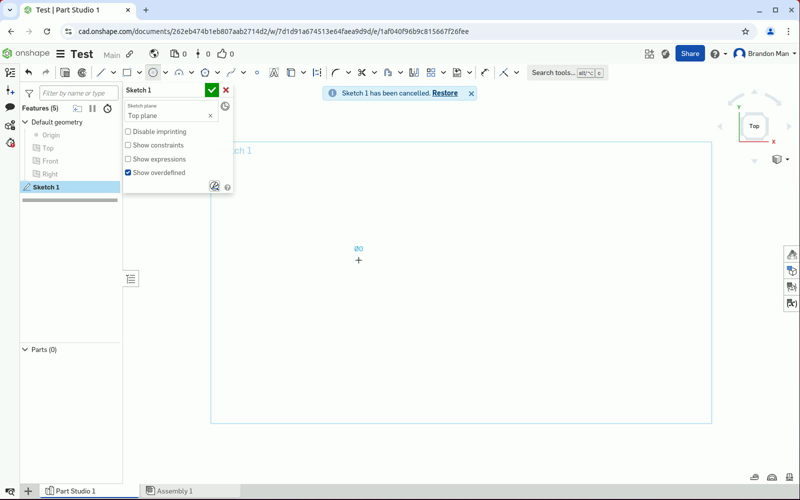
mouse_move(368, 259)
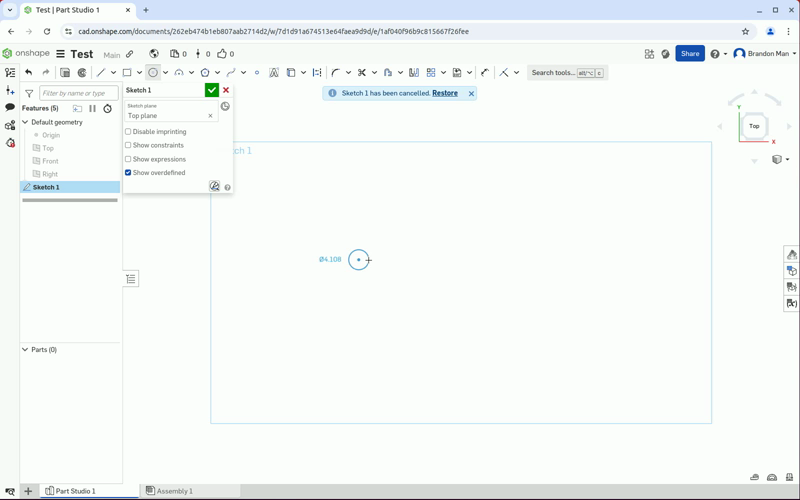
click(368, 259)
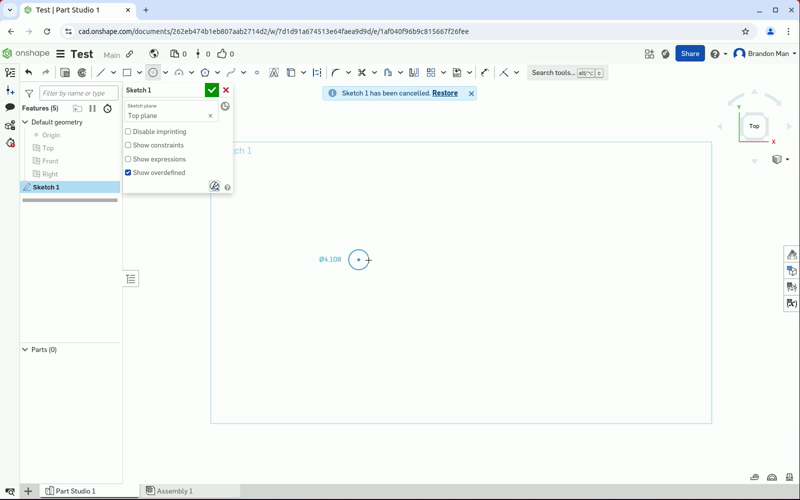
key(esc)
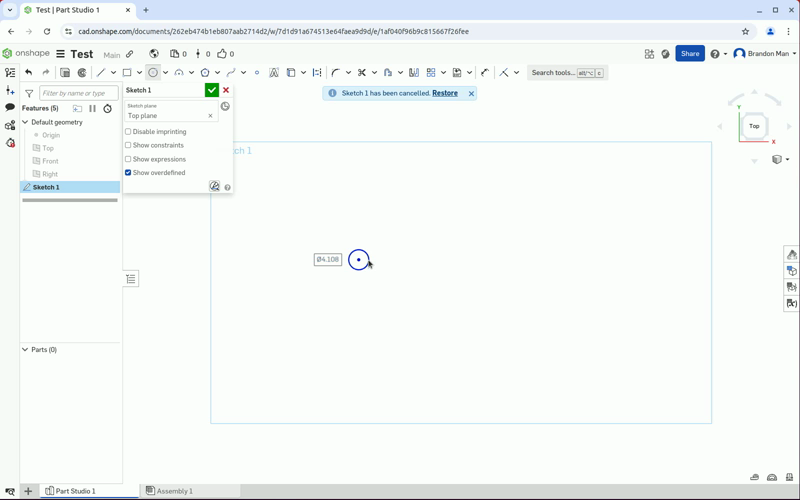
mouse_move(359, 254)
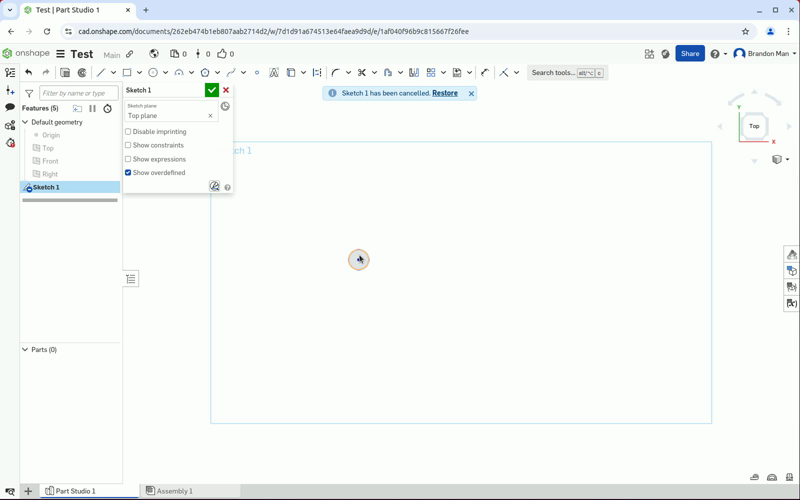
scroll(6)
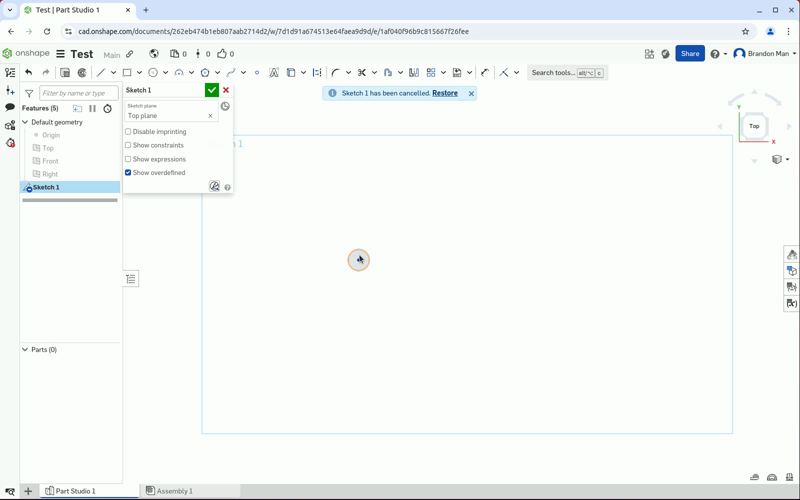
scroll(6)
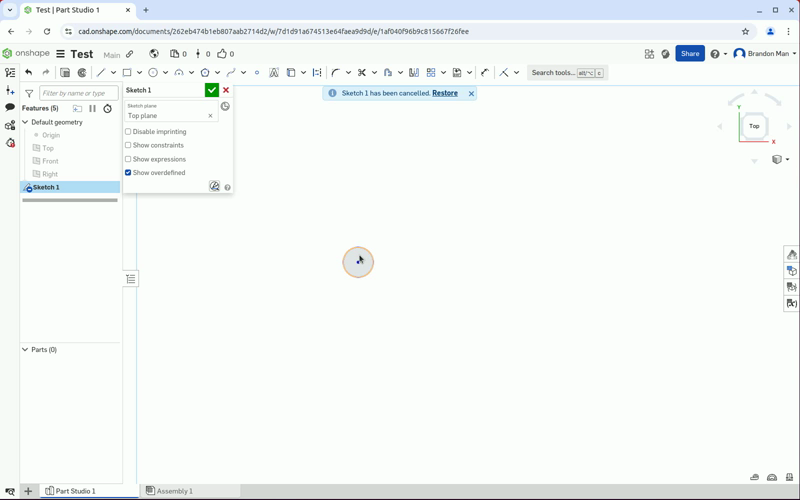
scroll(6)
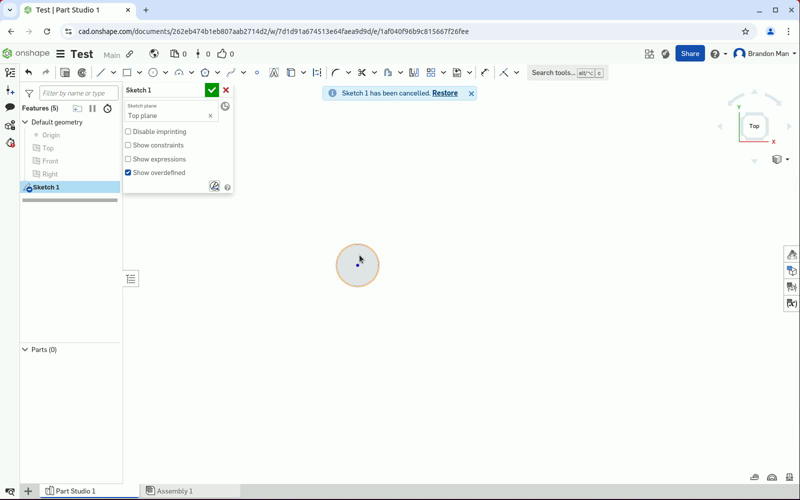
scroll(6)
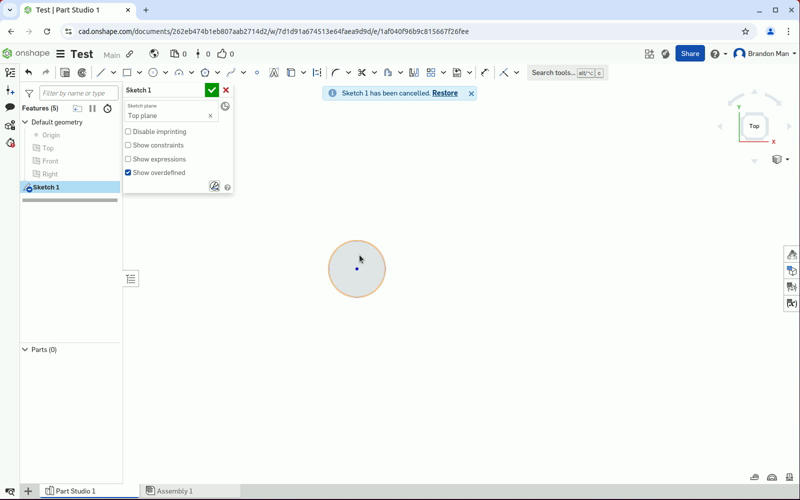
scroll(6)
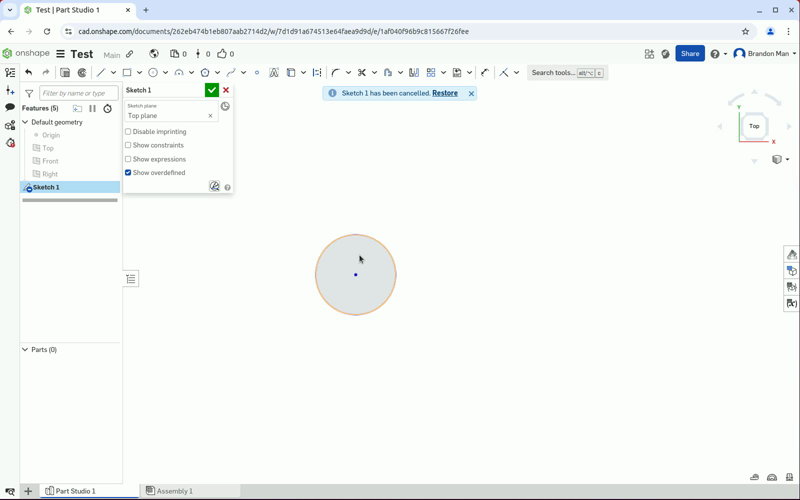
scroll(6)
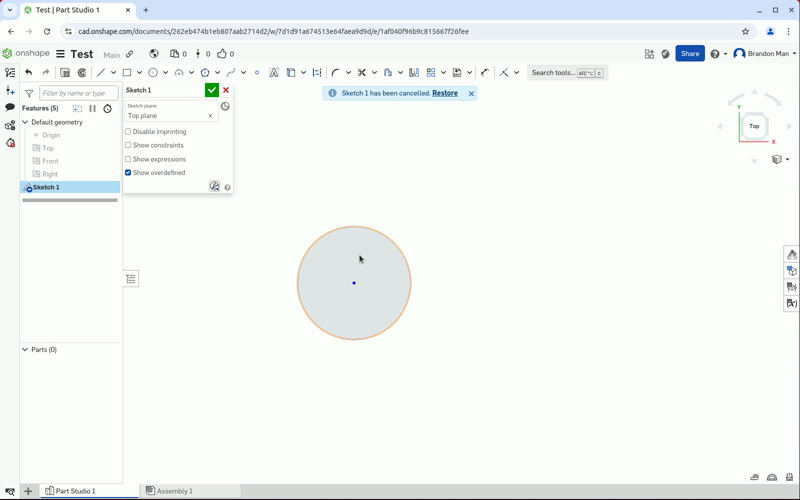
scroll(6)
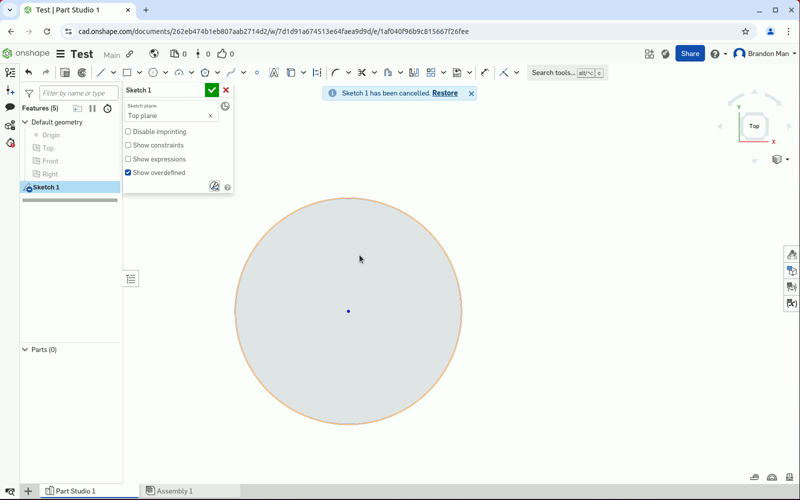
click(359, 254)
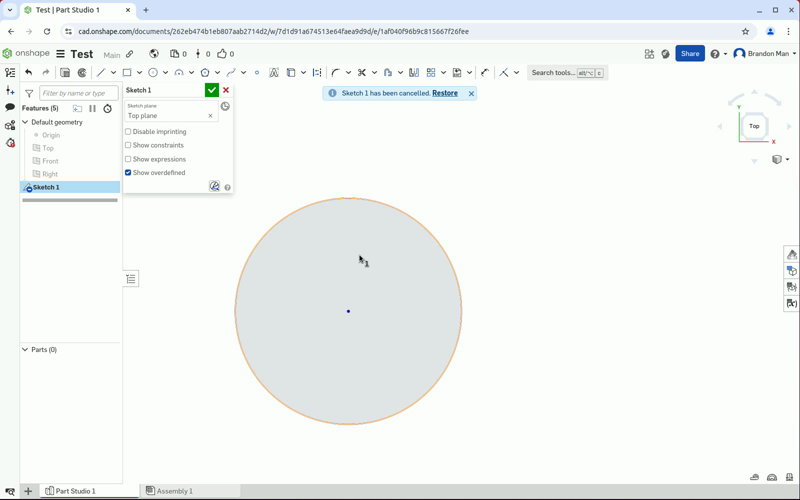
scroll(-6)
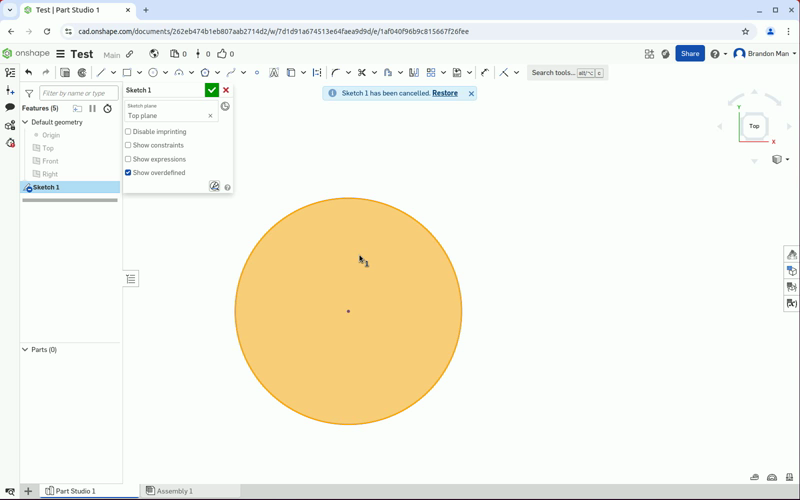
scroll(-6)
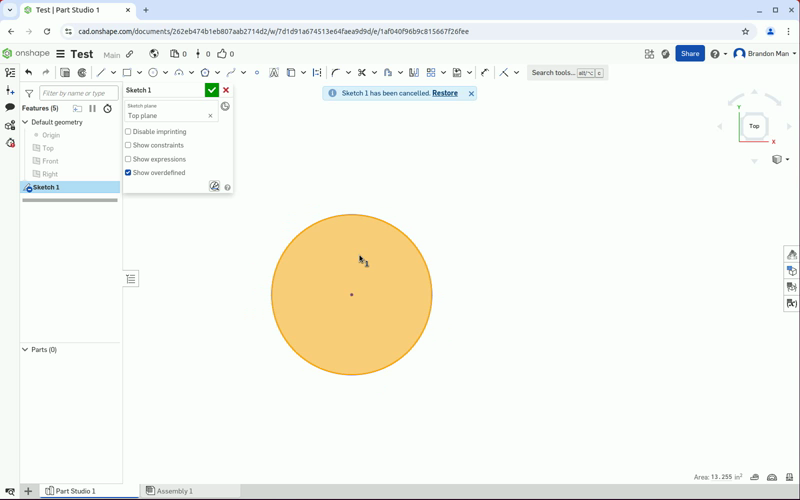
scroll(-6)
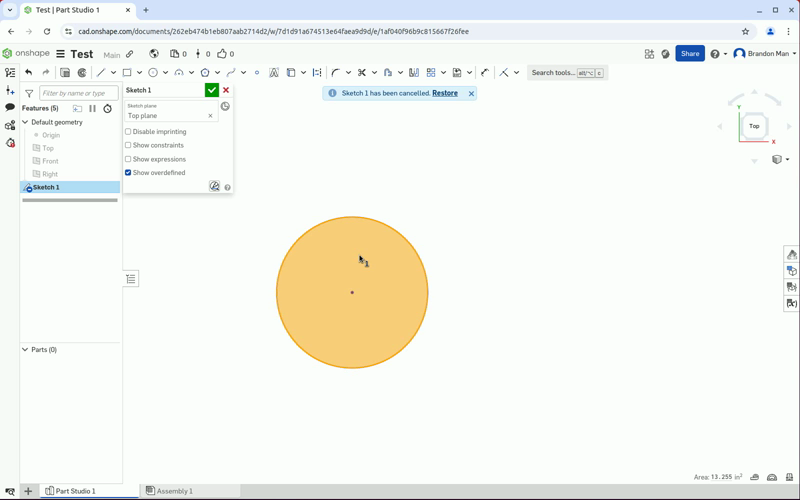
scroll(-6)
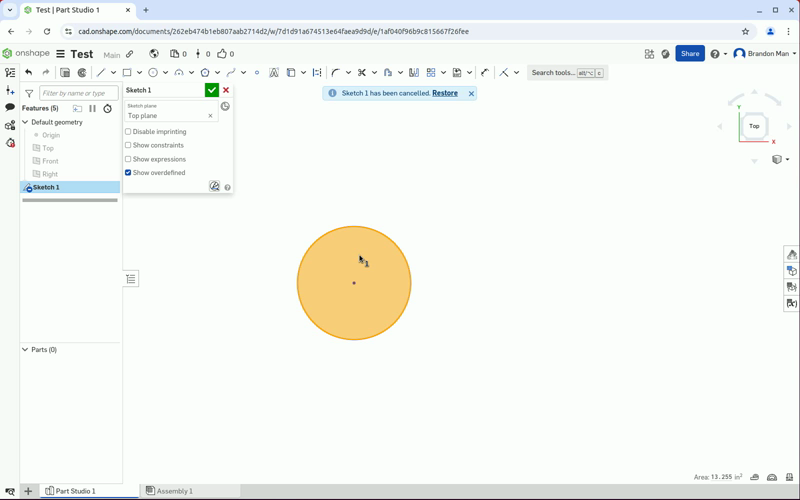
scroll(-6)
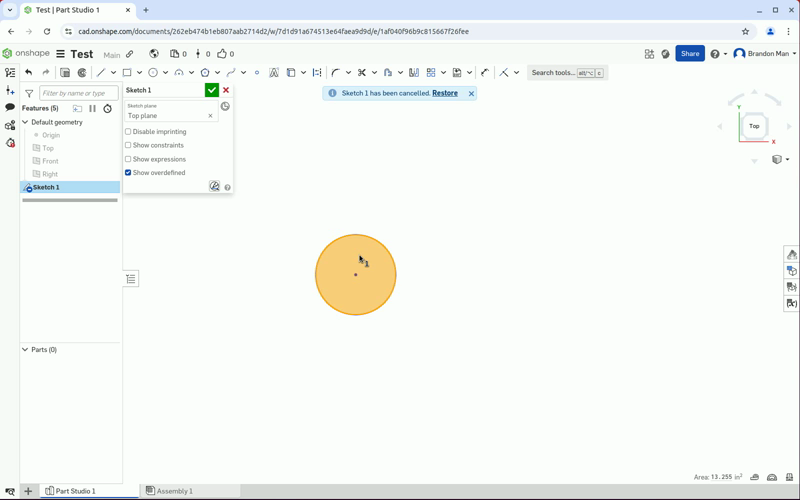
scroll(-6)
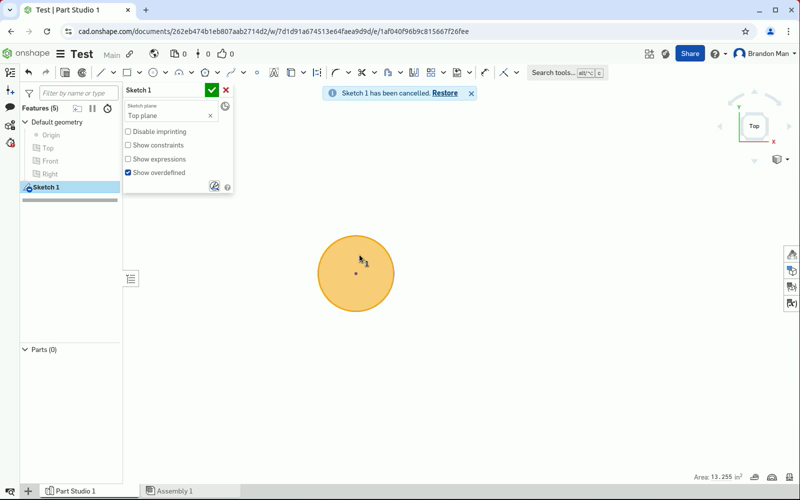
scroll(-6)
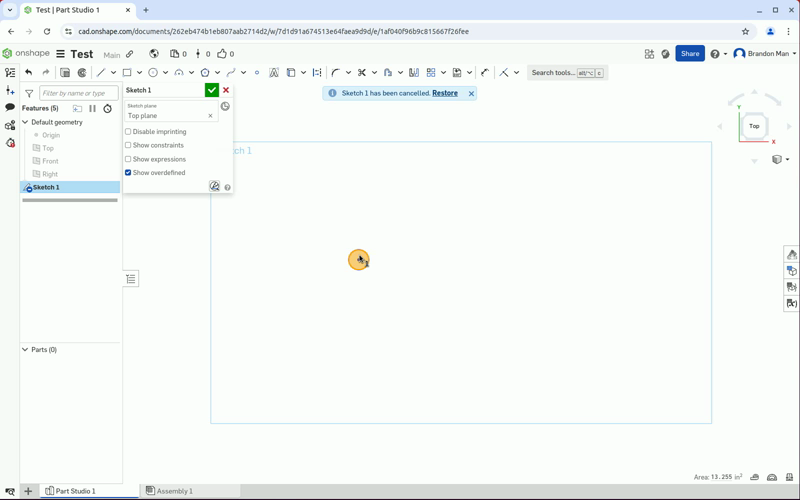
mouse_move(73, 352)
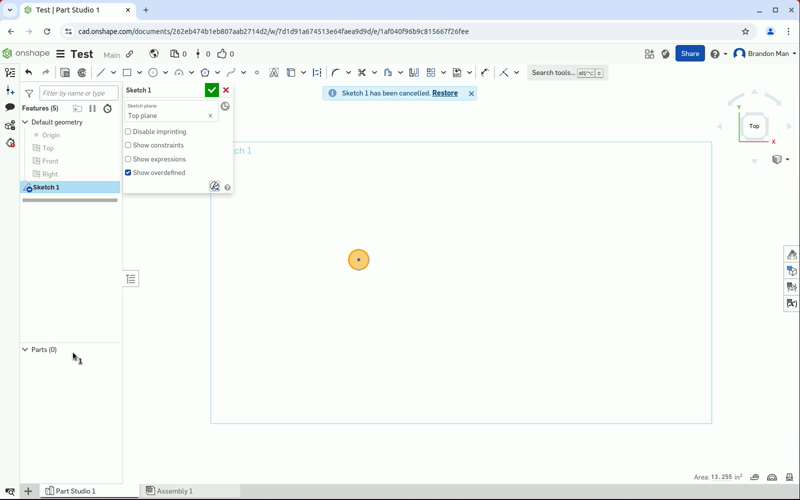
key(shift+y)
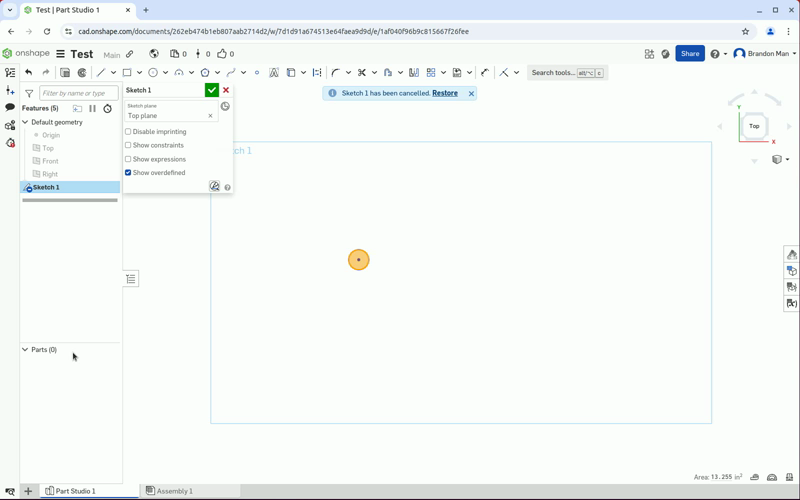
key(shift+e)
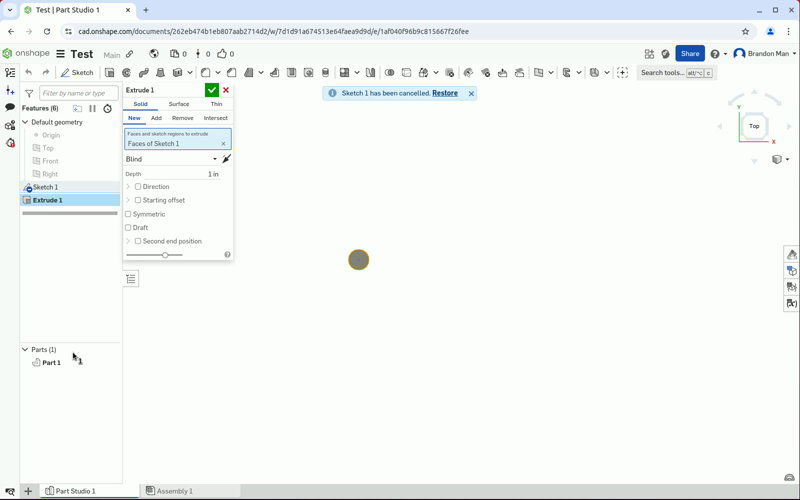
mouse_move(143, 106)
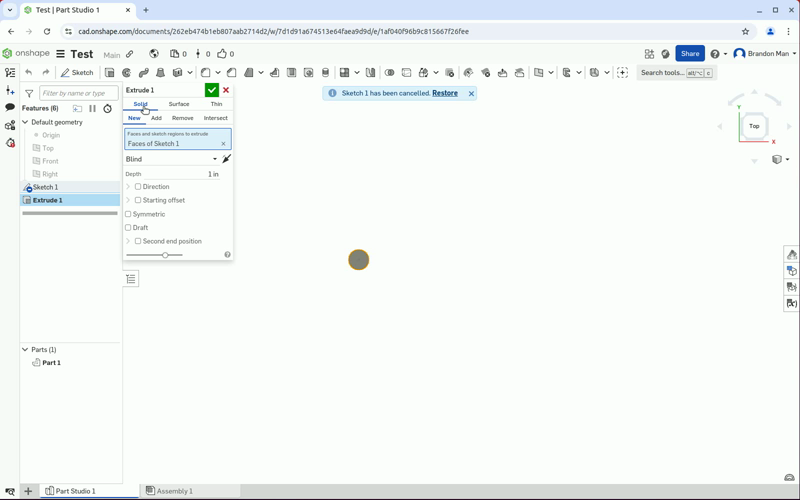
click(143, 106)
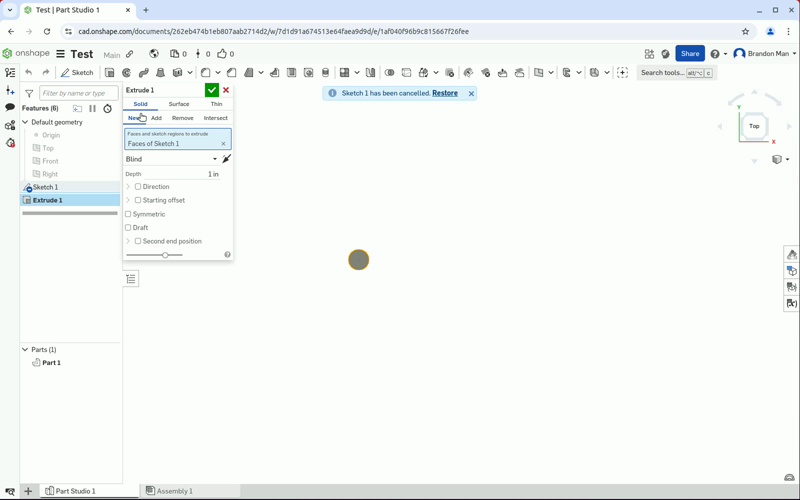
mouse_move(137, 120)
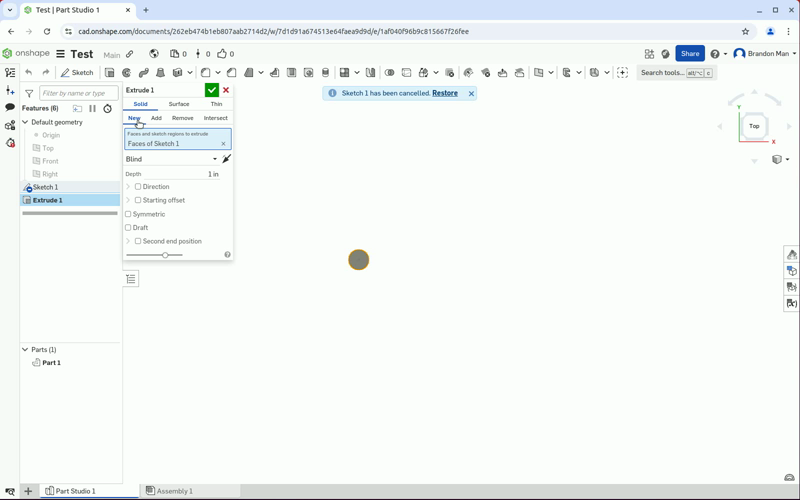
click(137, 120)
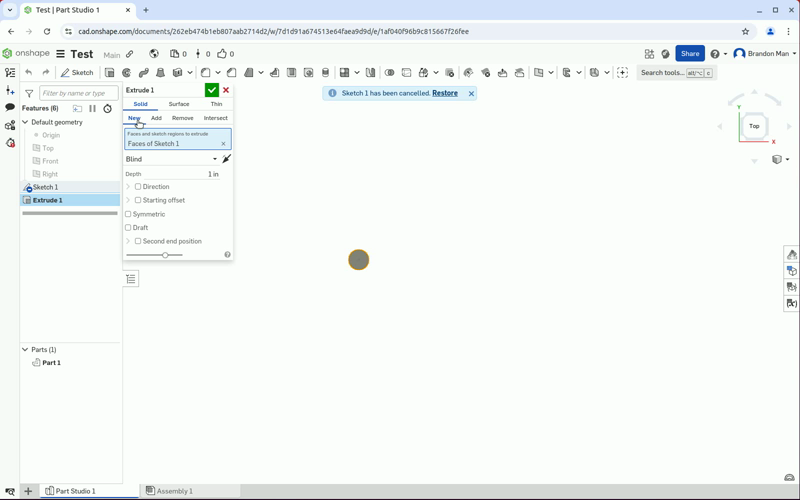
key(tab, 4)
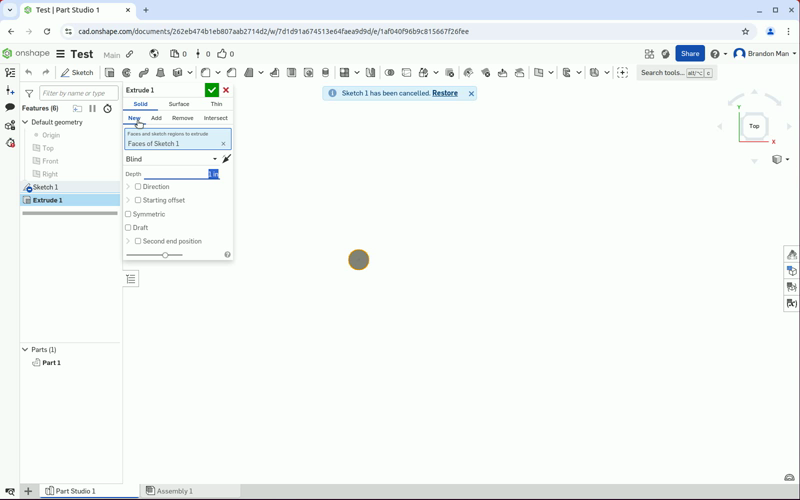
text(9.869)
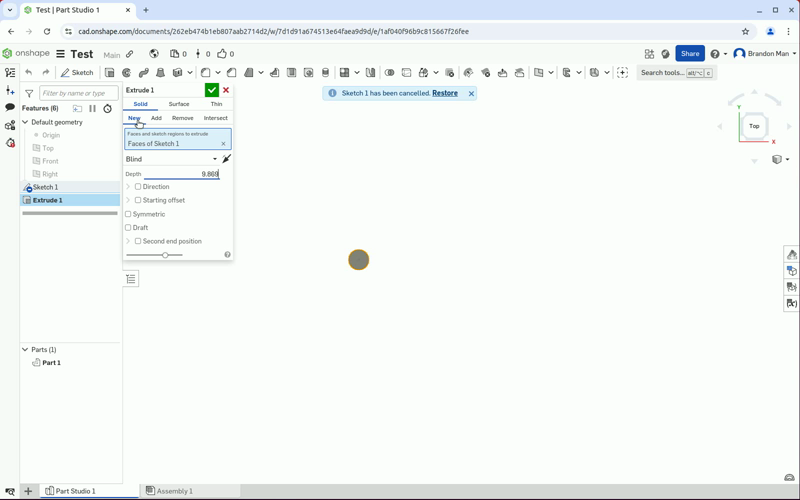
key(enter)
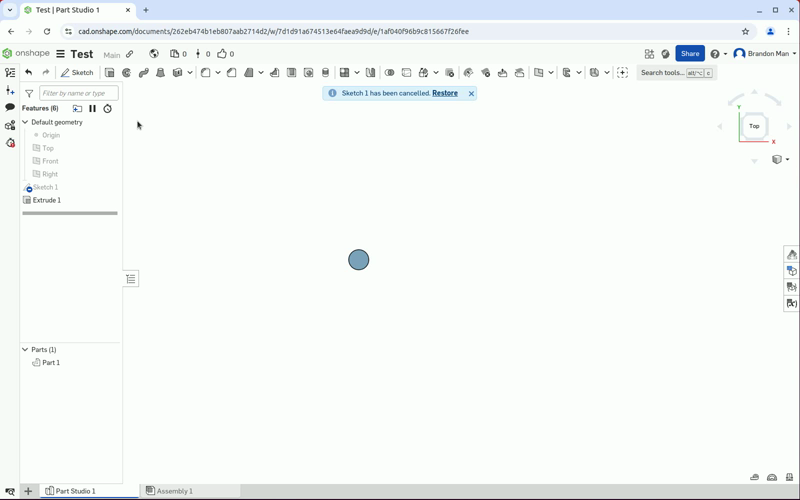
key(shift+h)
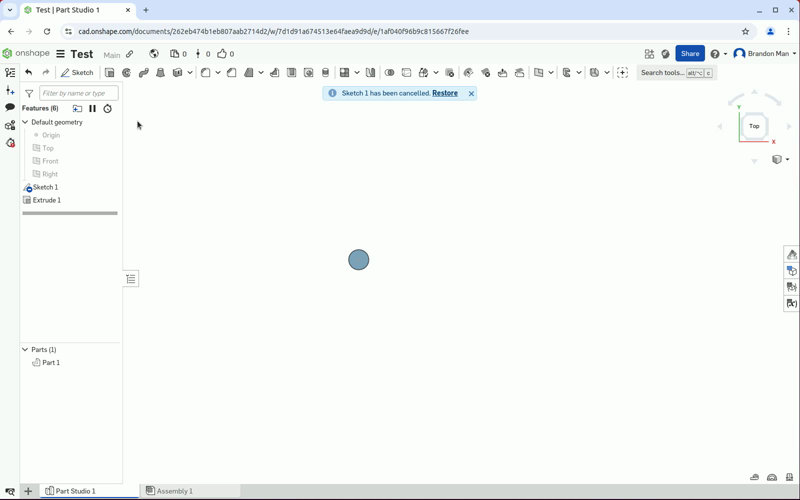
key(shift+h)
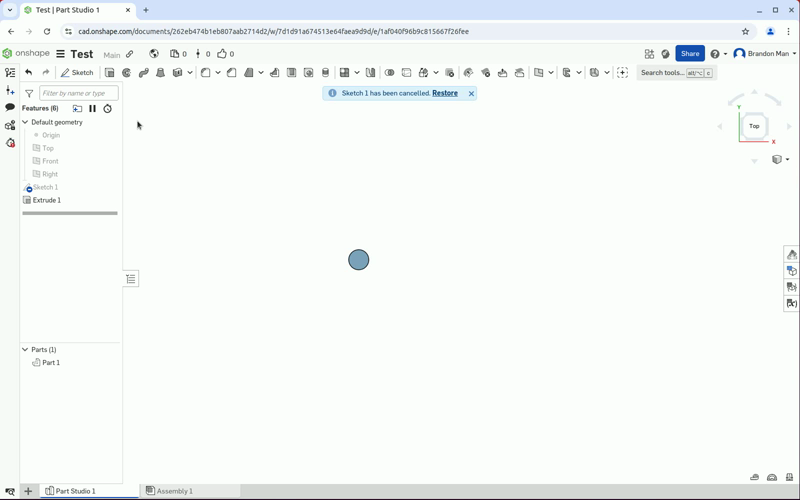
mouse_move(73, 189)
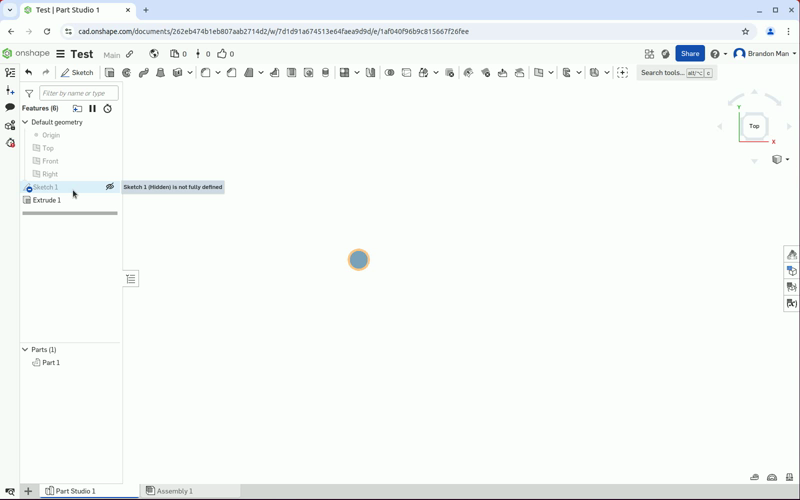
click(73, 189)
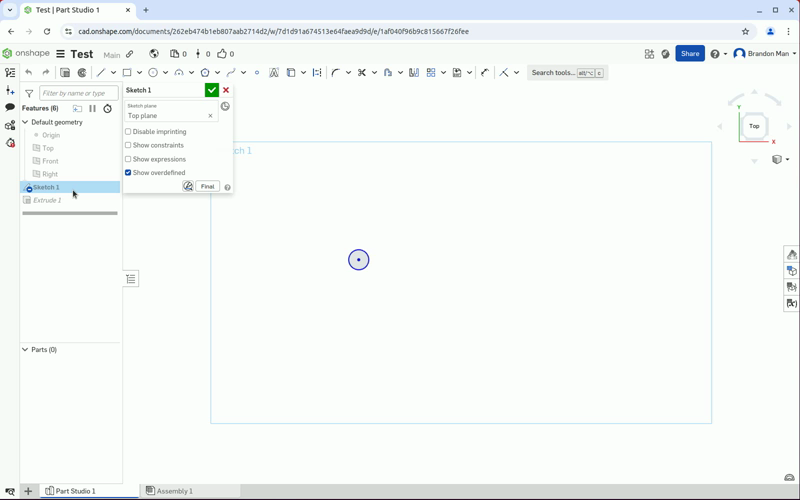
mouse_move(229, 92)
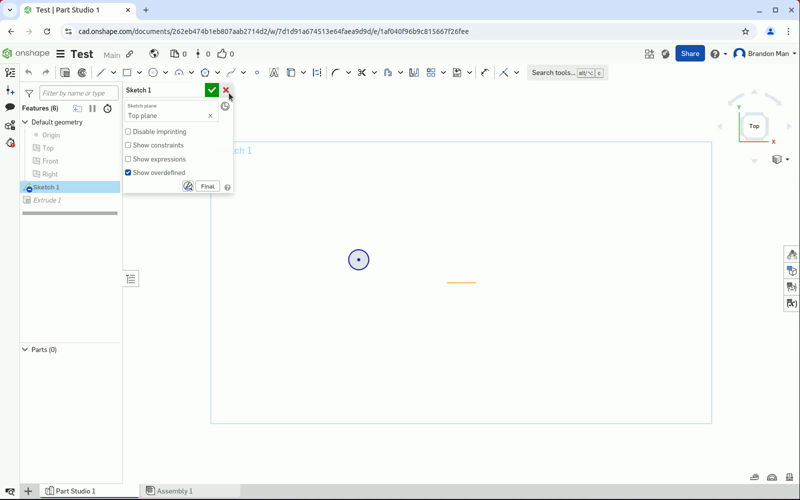
click(229, 92)
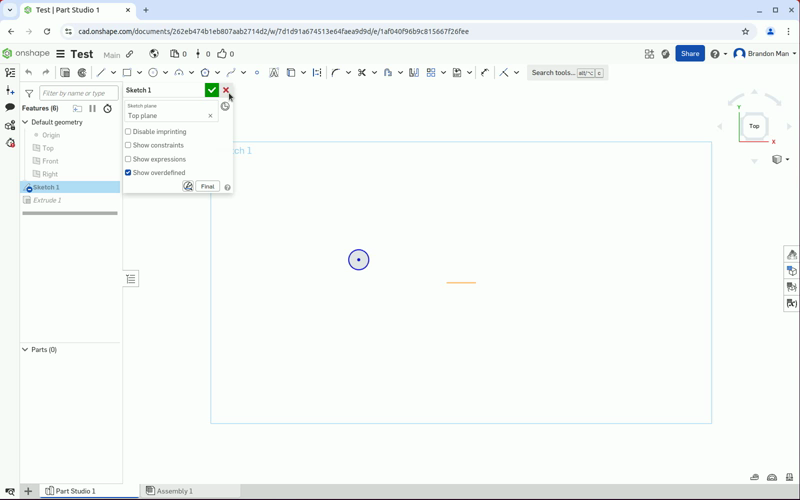
key(shift+s)
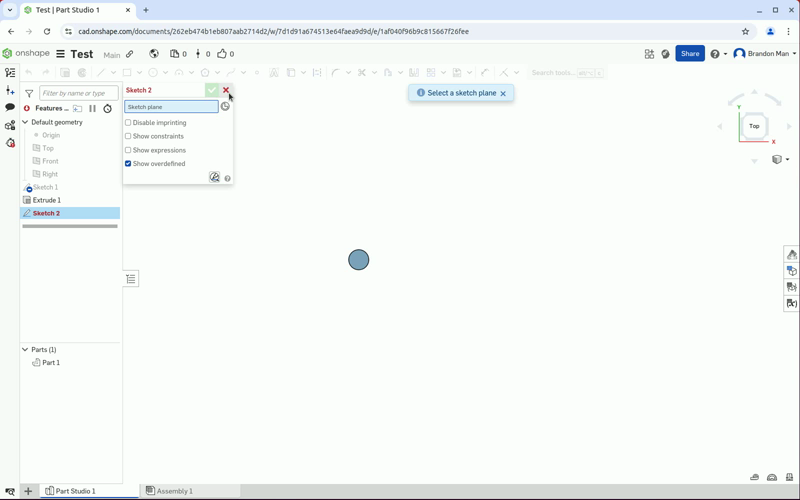
mouse_move(73, 150)
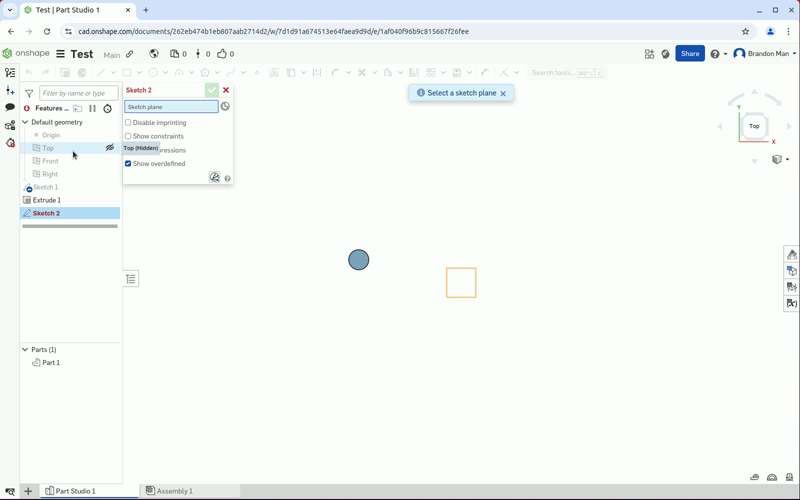
click(73, 150)
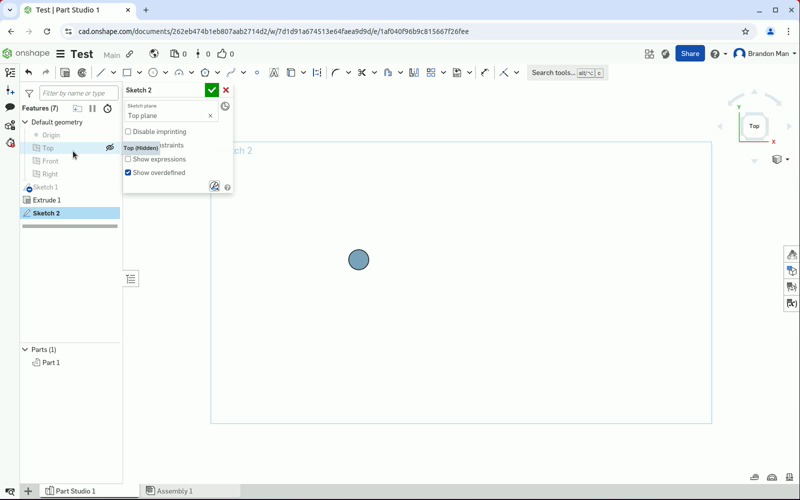
mouse_move(73, 352)
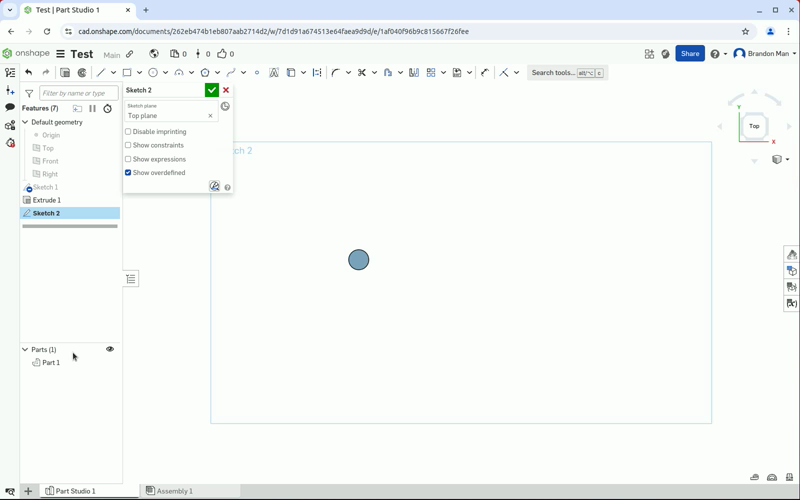
key(y)
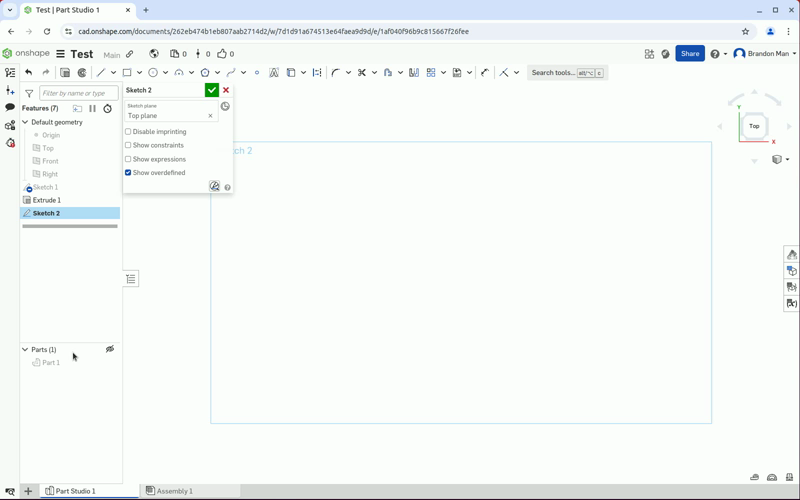
key(c)
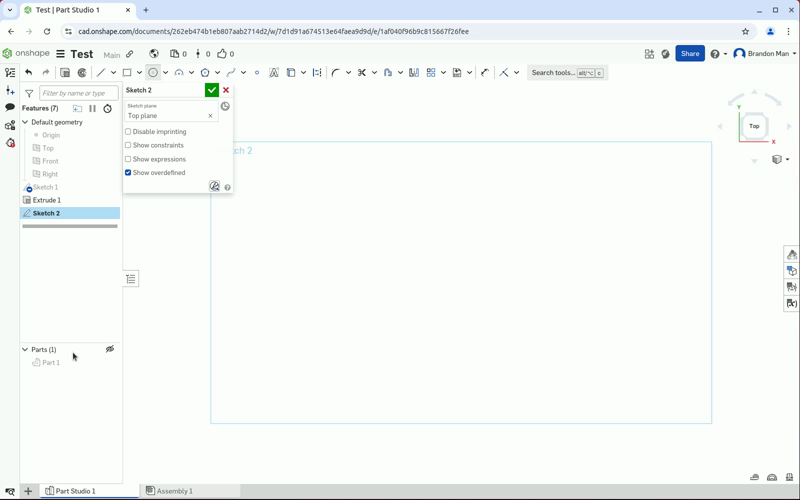
key_down(shift)
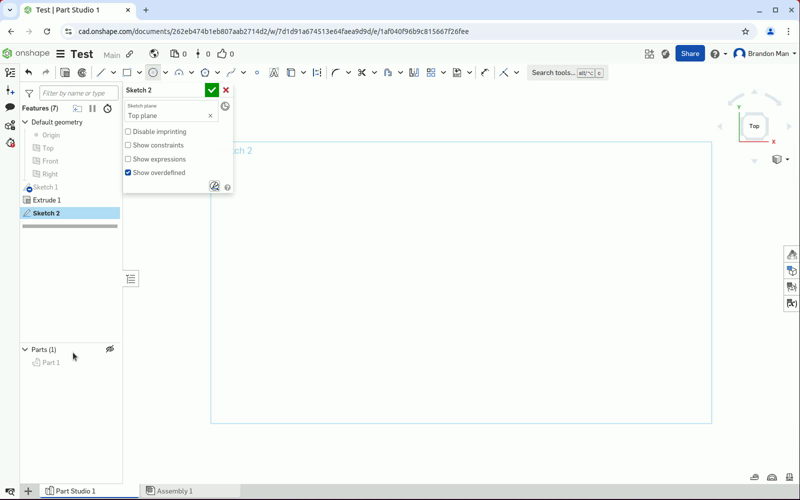
mouse_move(563, 259)
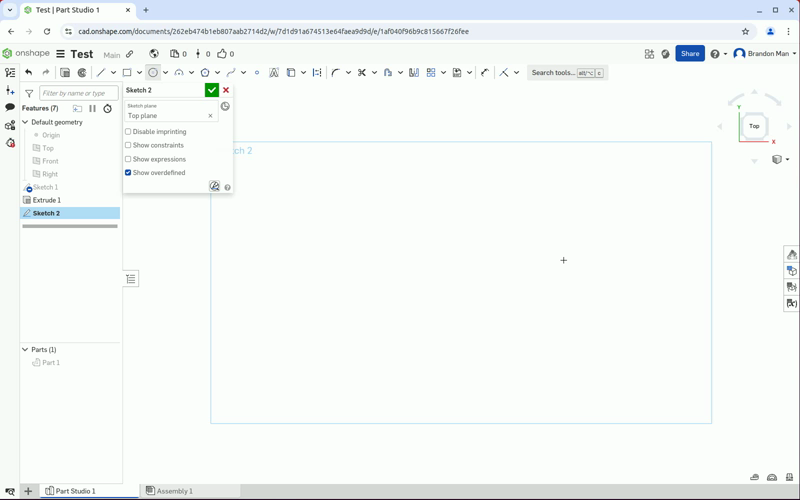
click(563, 259)
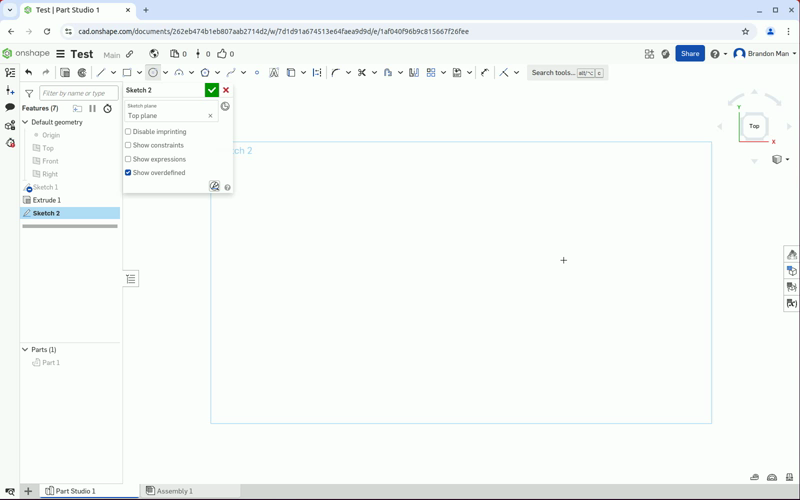
key_up(shift)
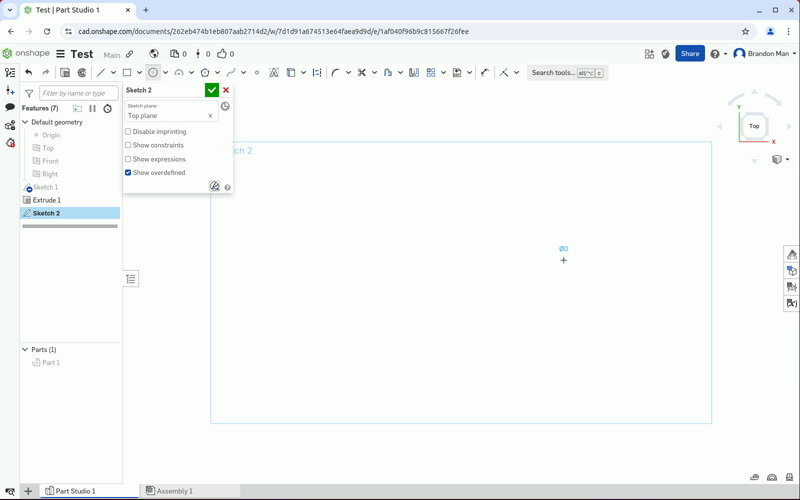
mouse_move(573, 259)
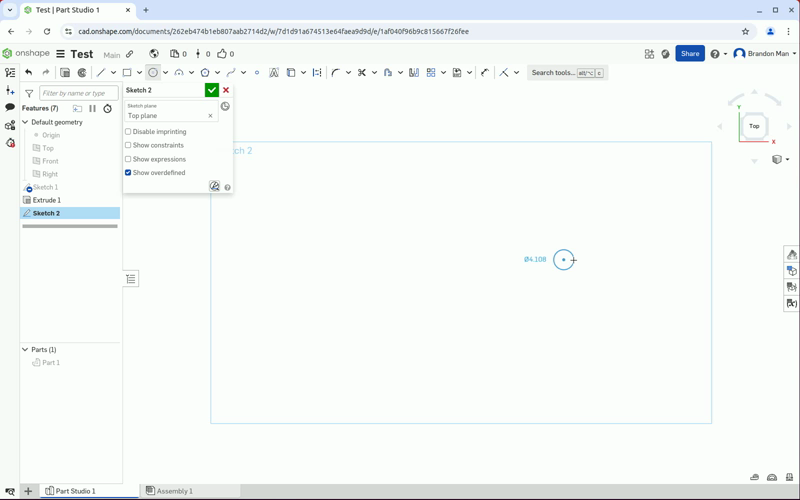
click(573, 259)
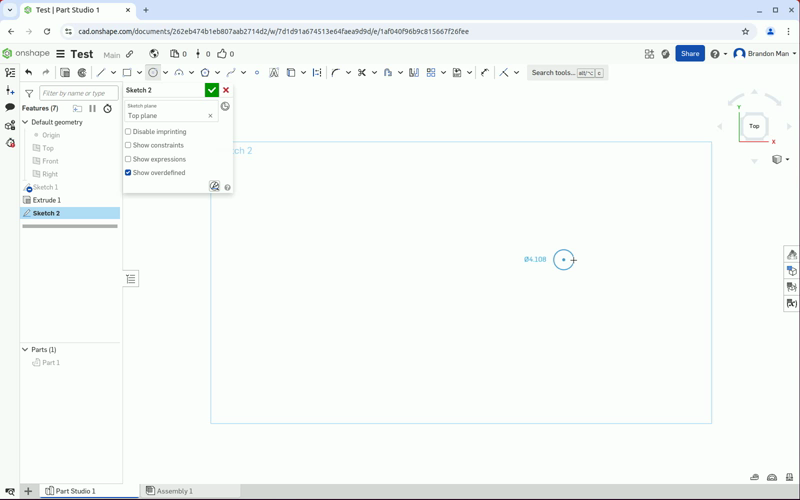
key(esc)
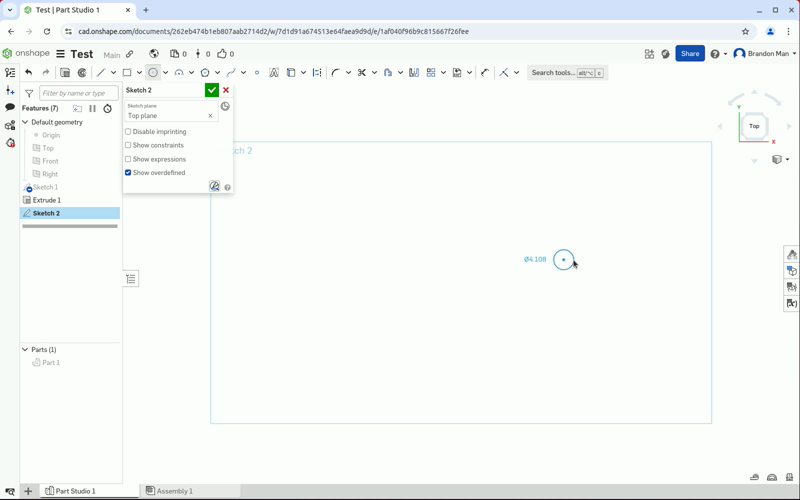
mouse_move(563, 254)
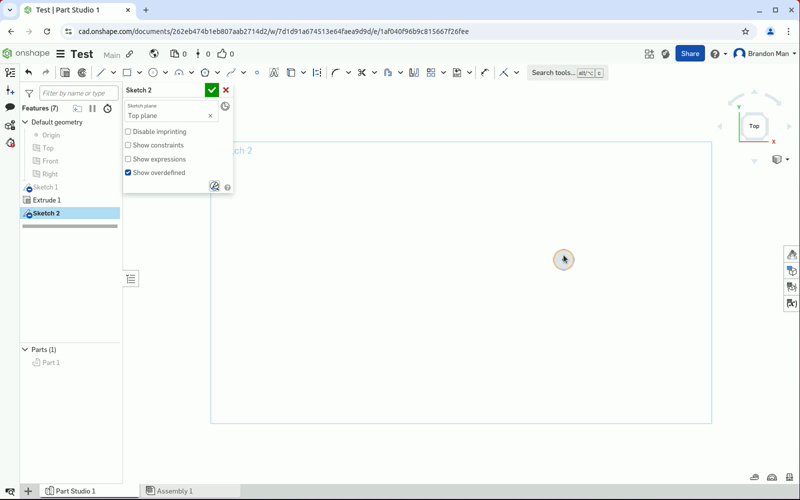
scroll(6)
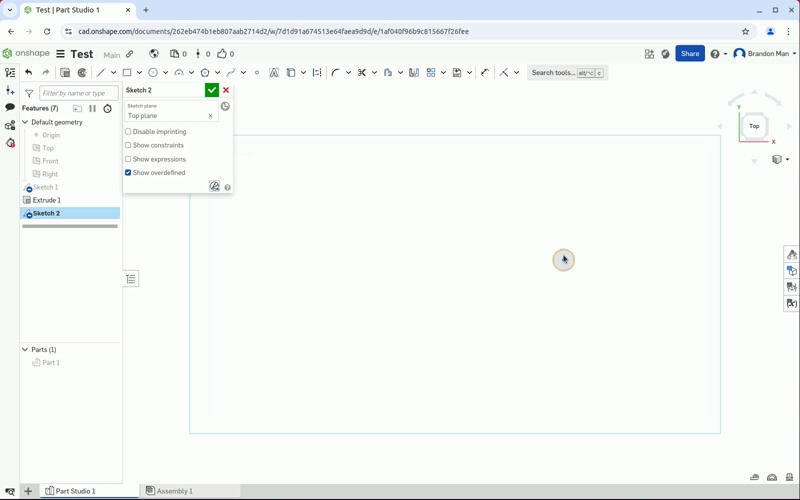
scroll(6)
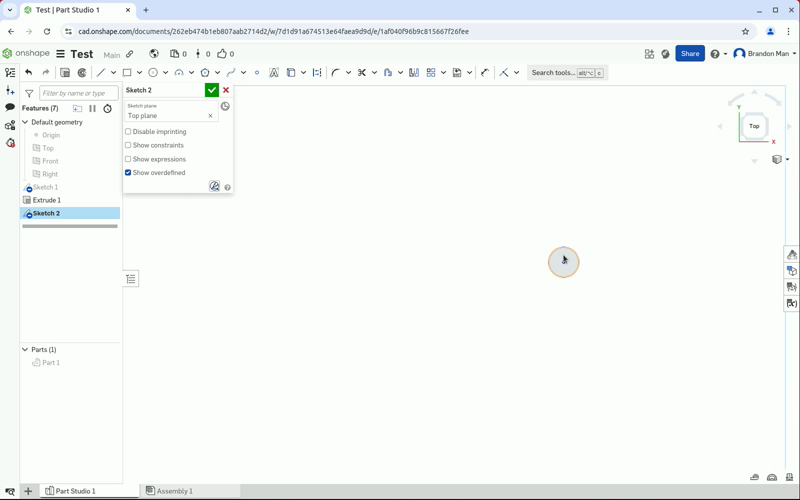
scroll(6)
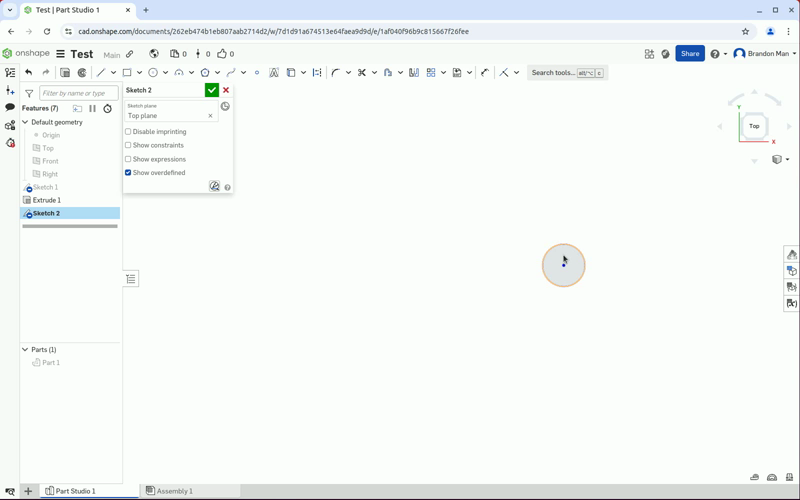
scroll(6)
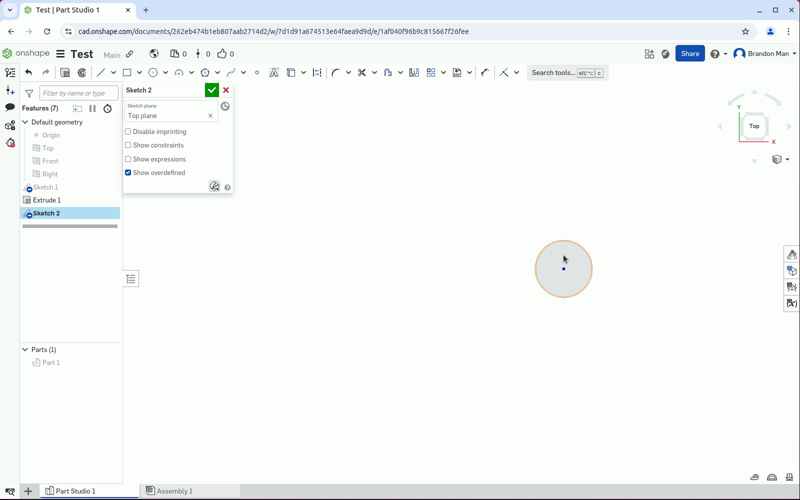
scroll(6)
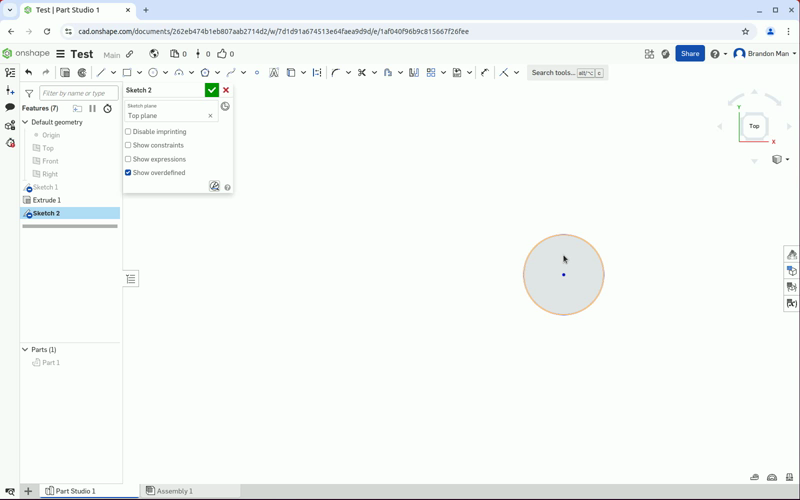
scroll(6)
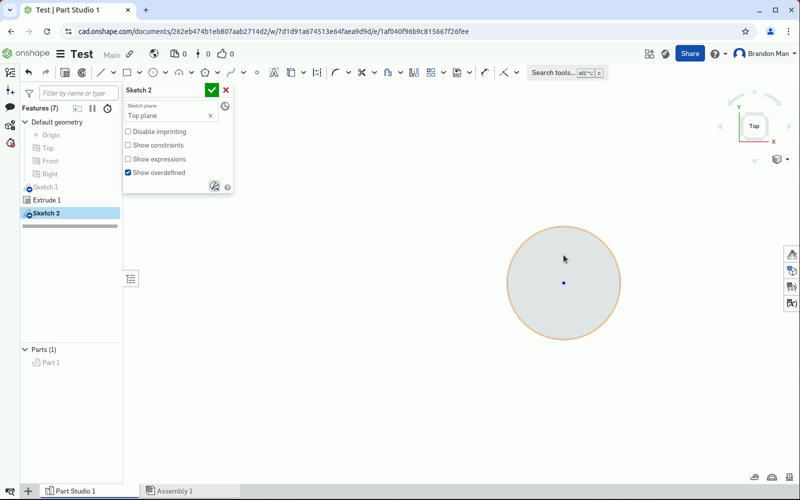
scroll(6)
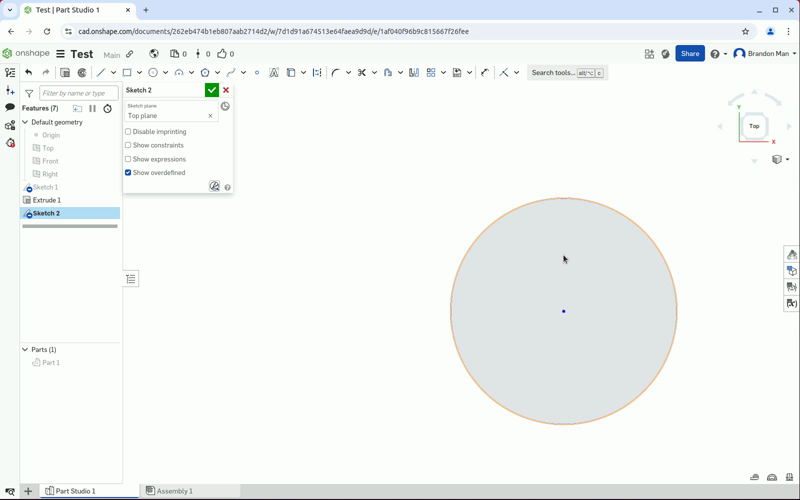
click(563, 254)
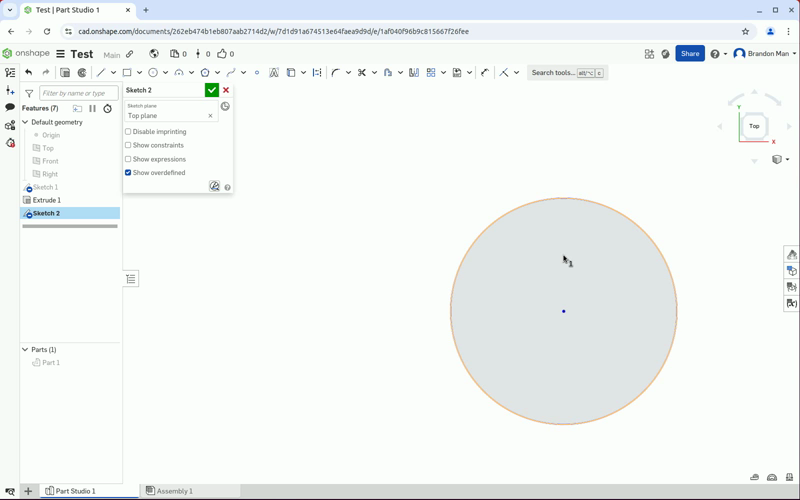
scroll(-6)
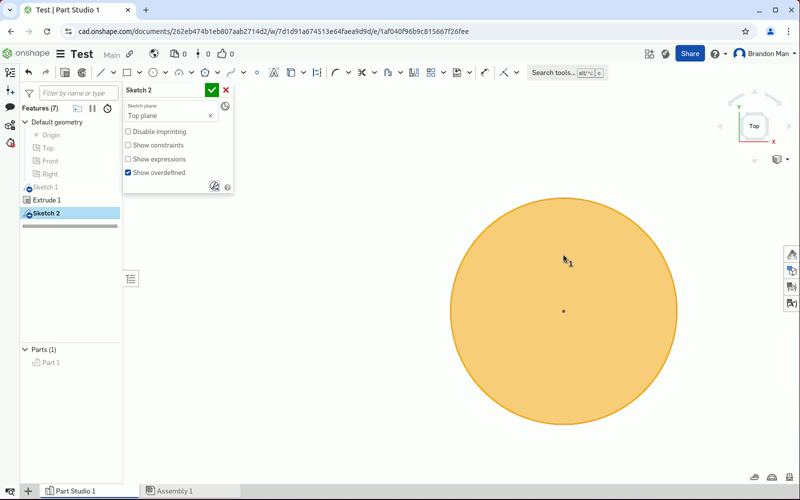
scroll(-6)
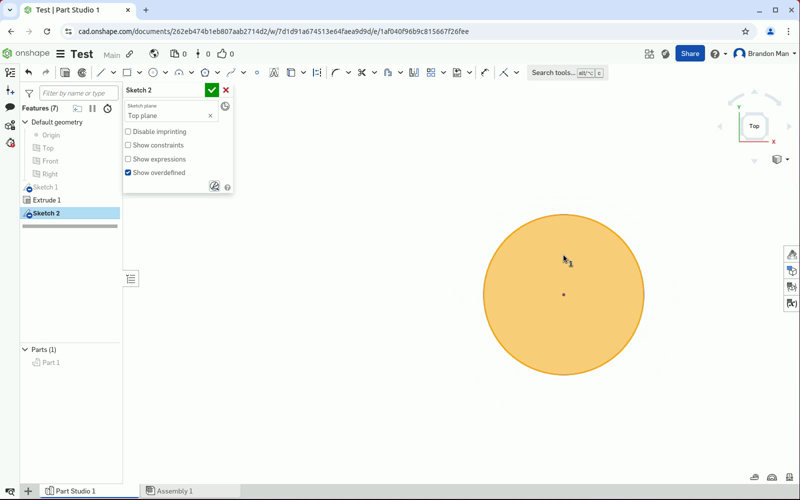
scroll(-6)
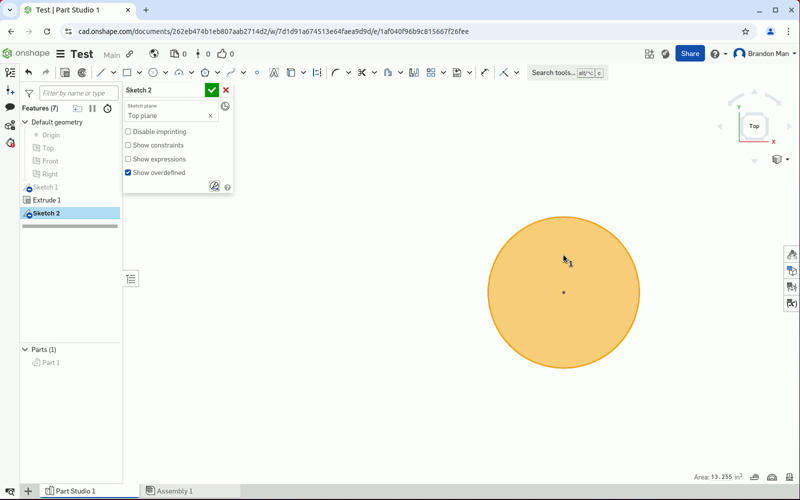
scroll(-6)
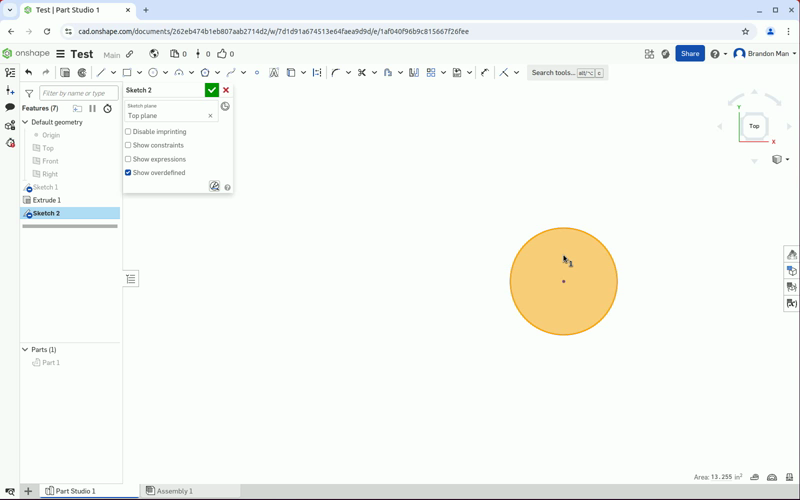
scroll(-6)
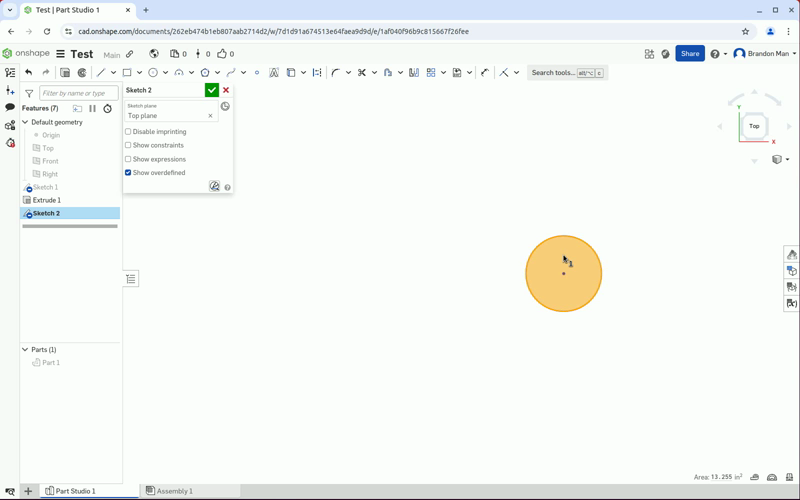
scroll(-6)
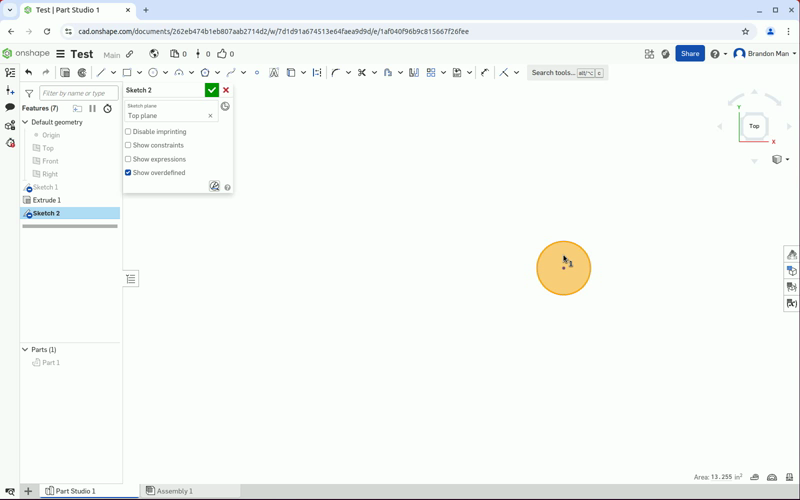
scroll(-6)
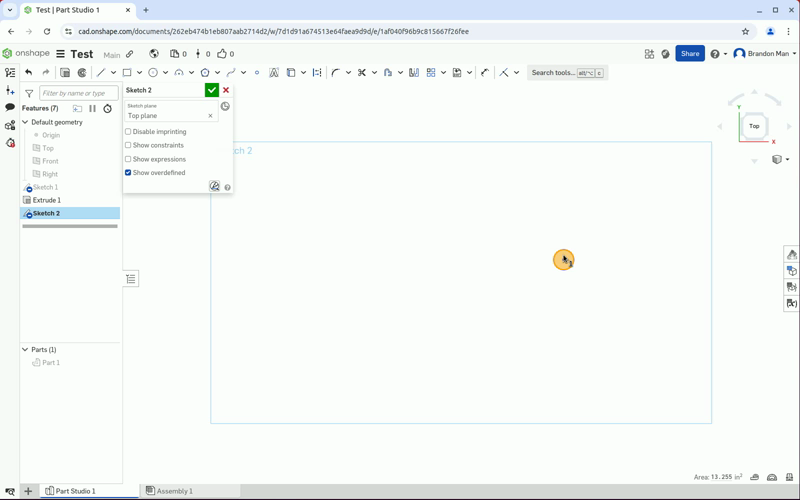
mouse_move(73, 352)
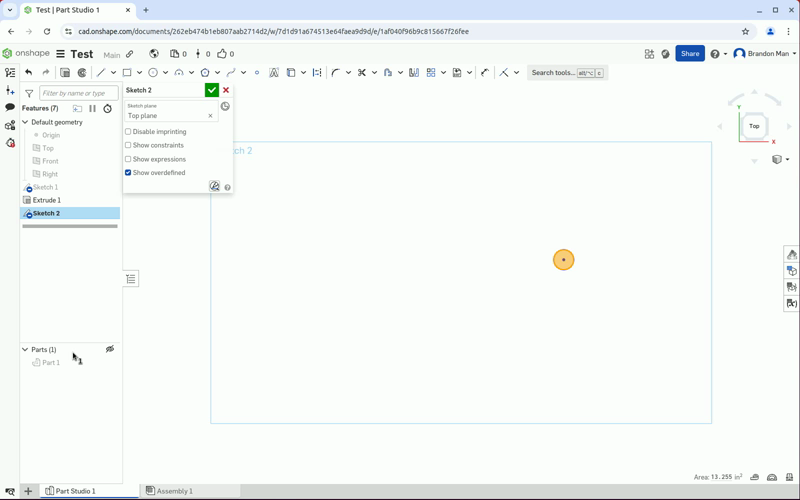
key(shift+y)
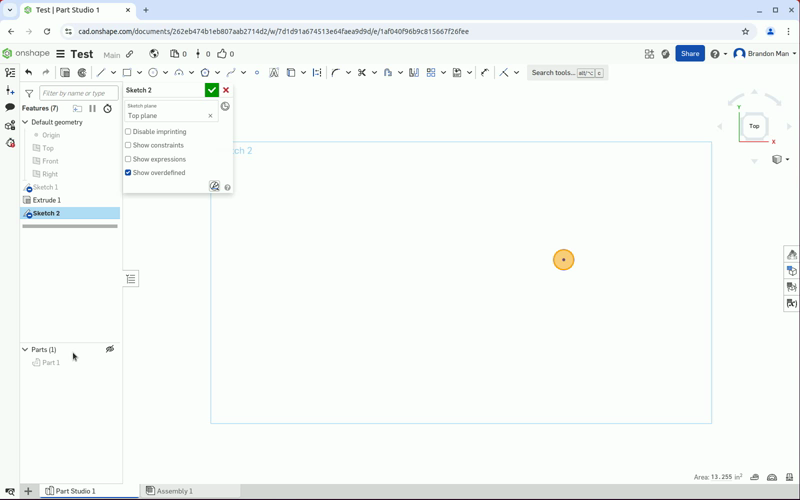
key(shift+e)
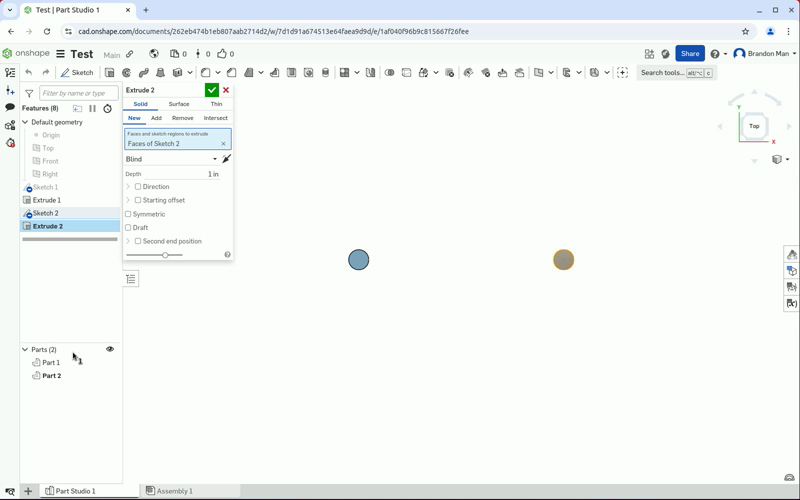
mouse_move(143, 106)
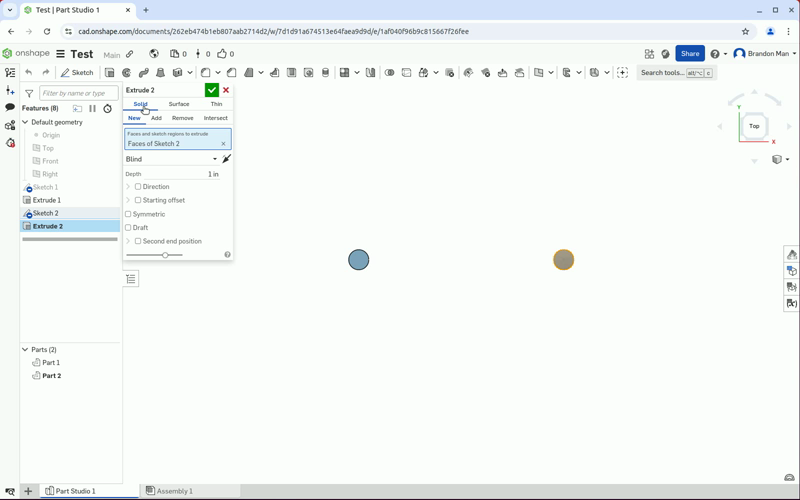
click(143, 106)
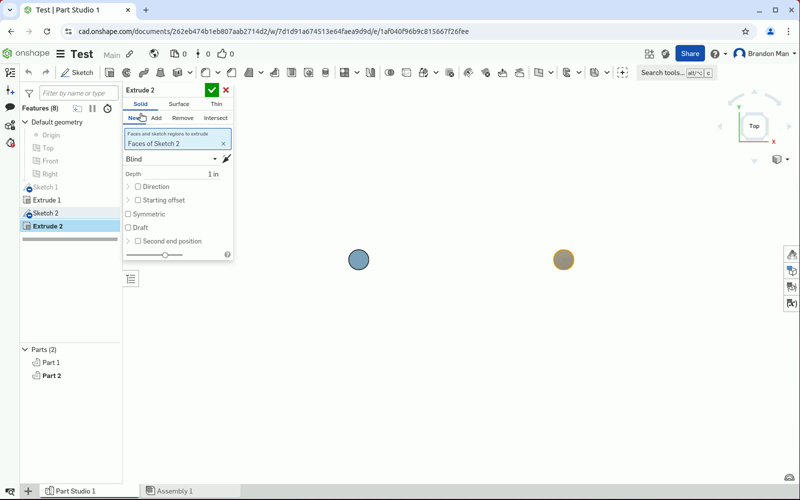
mouse_move(137, 120)
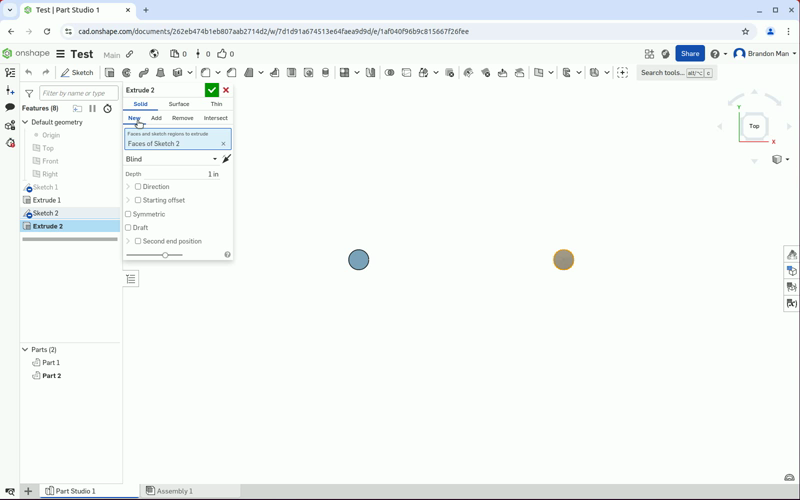
click(137, 120)
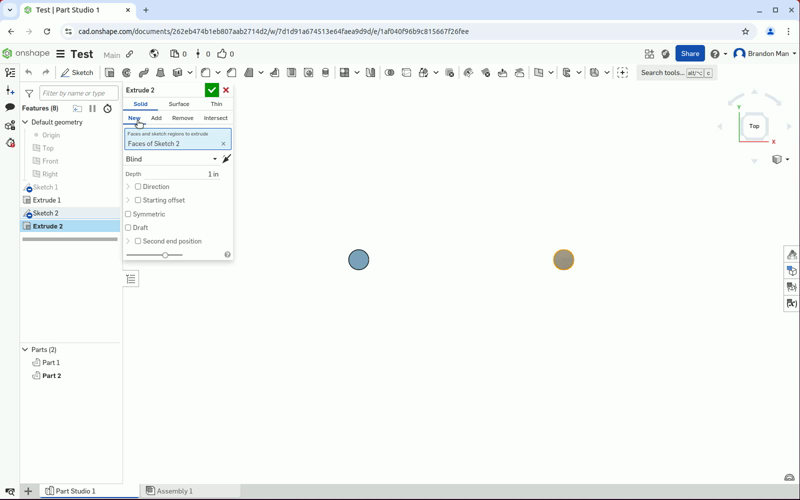
key(tab, 4)
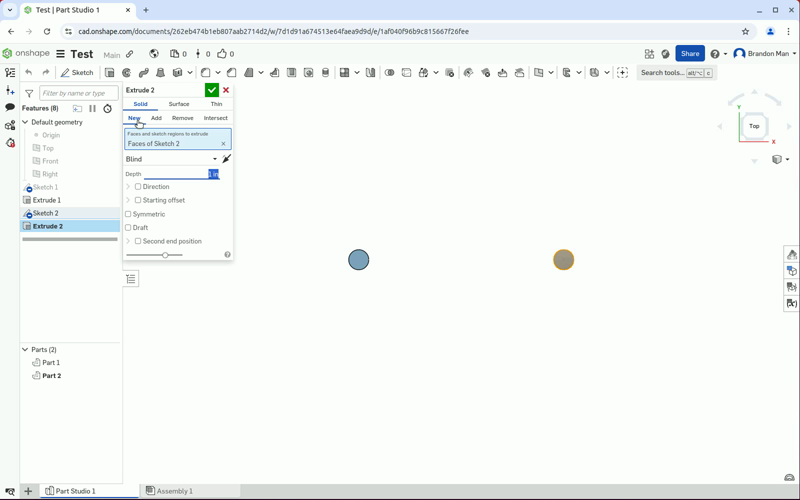
text(9.869)
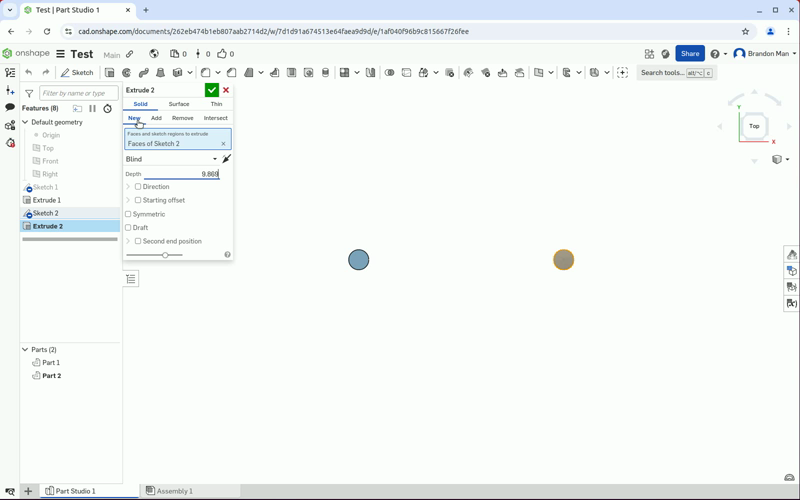
key(enter)
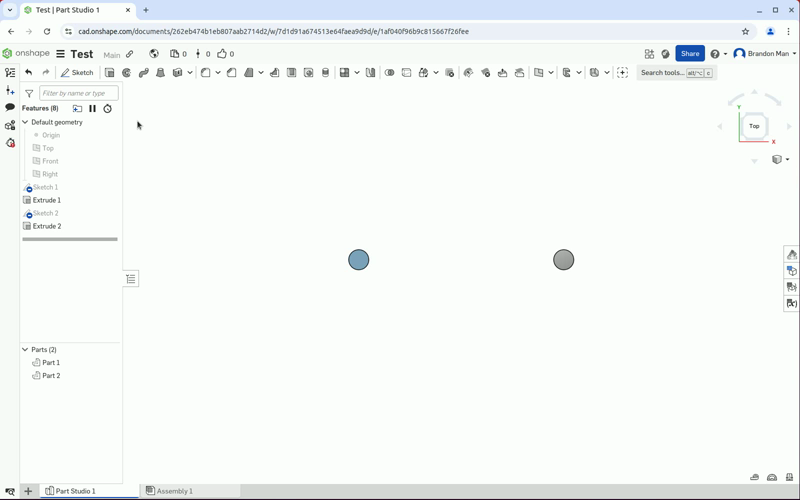
key(shift+h)
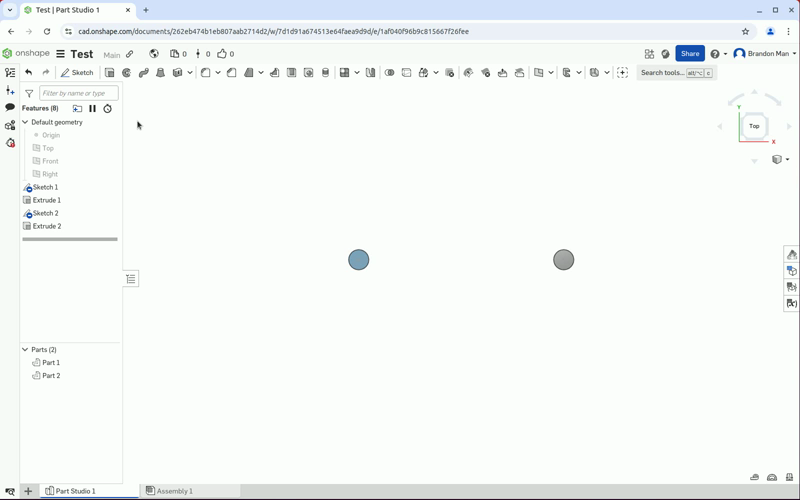
key(shift+h)
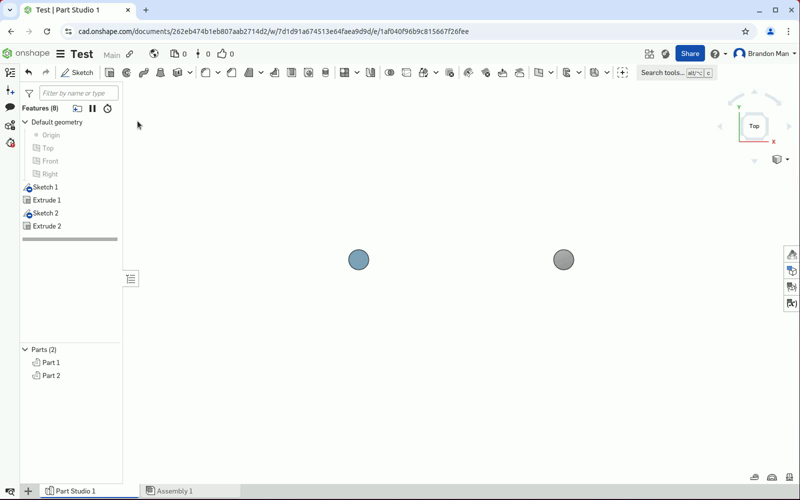
key(shift+7)
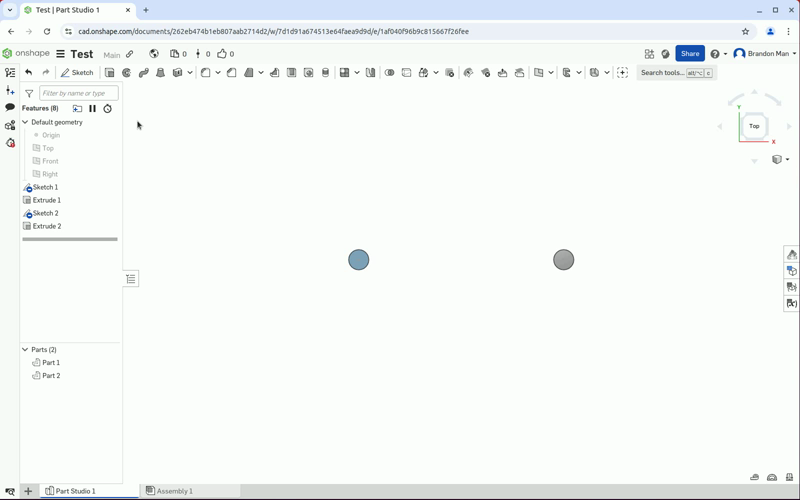
key(up, 3)
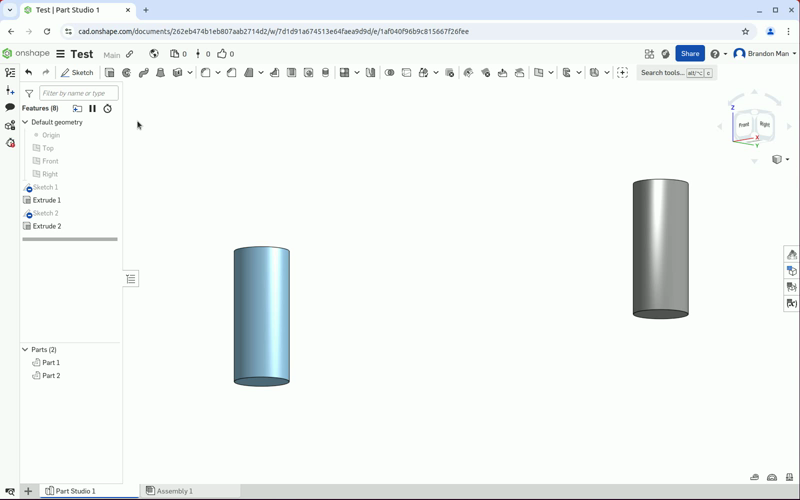
key(left, 3)
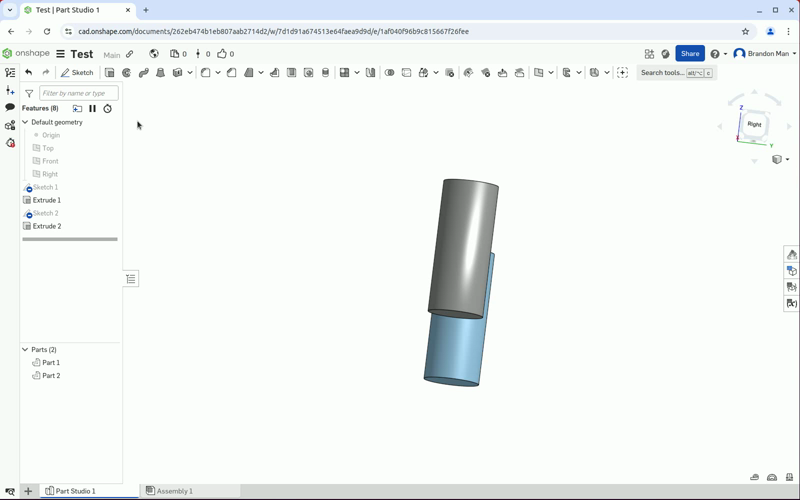
key(right, 3)
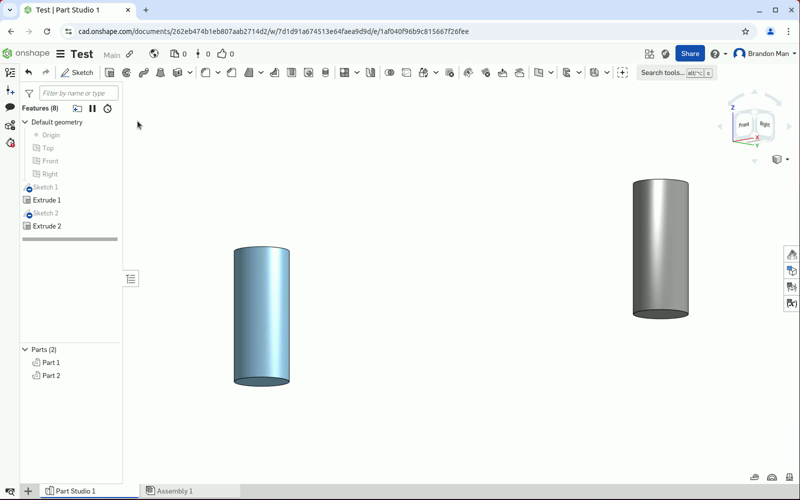
key(down, 3)
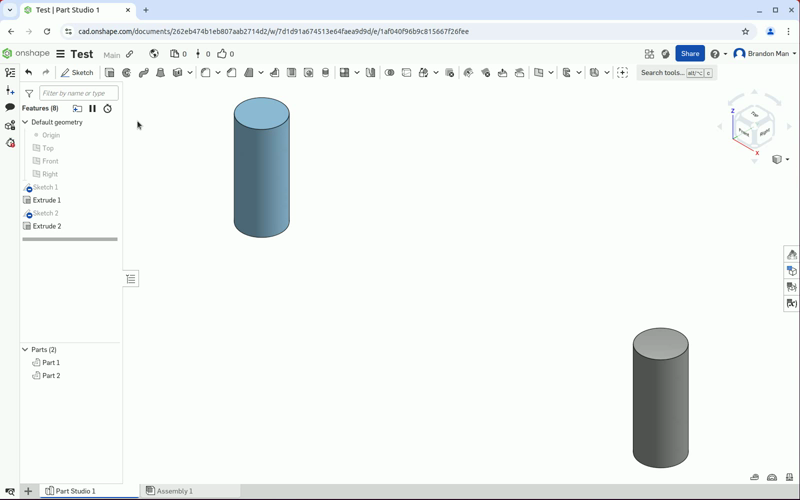
mouse_move(73, 189)
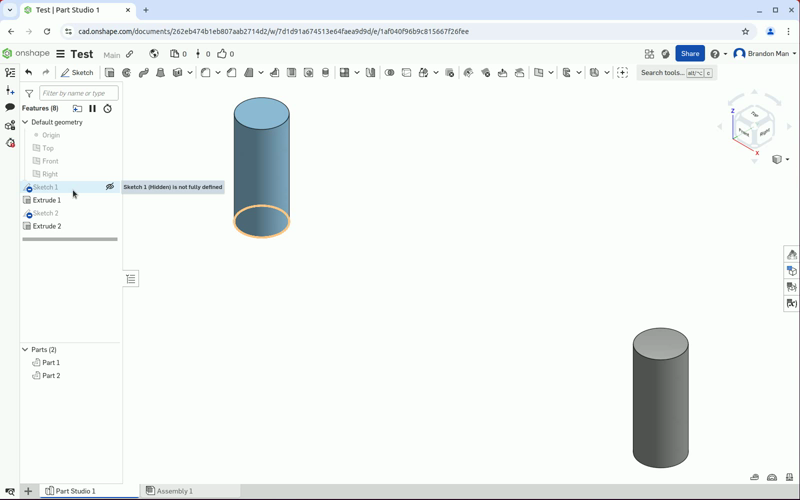
click(73, 189)